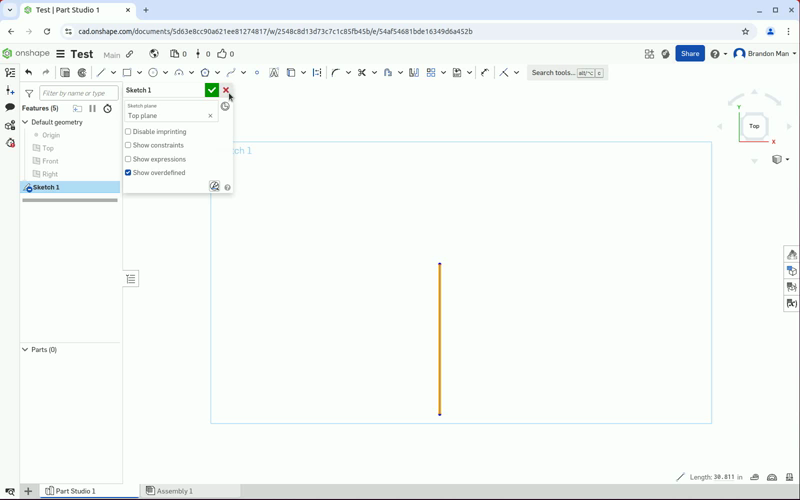
key(shift+h)
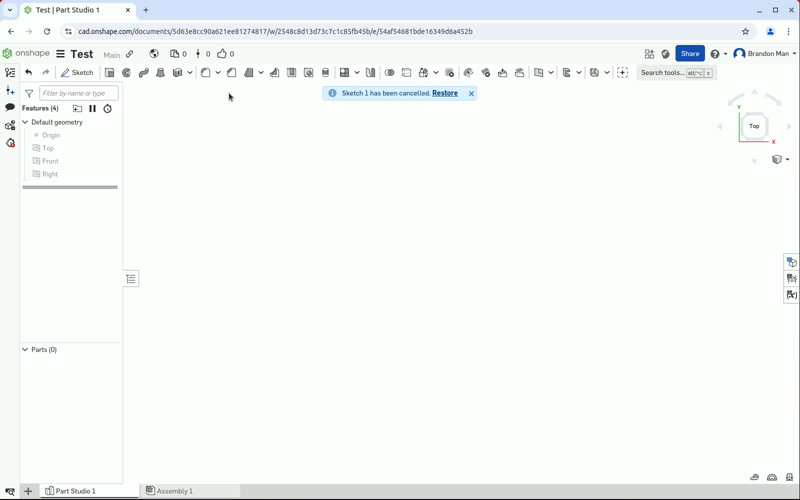
mouse_move(73, 352)
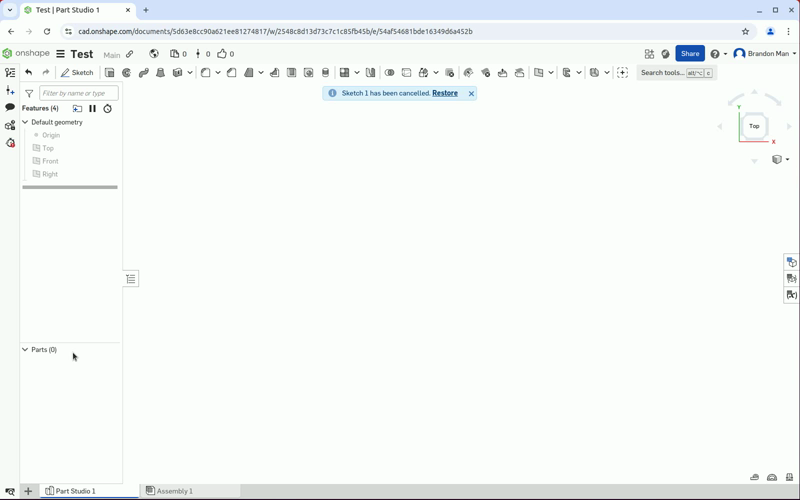
key(y)
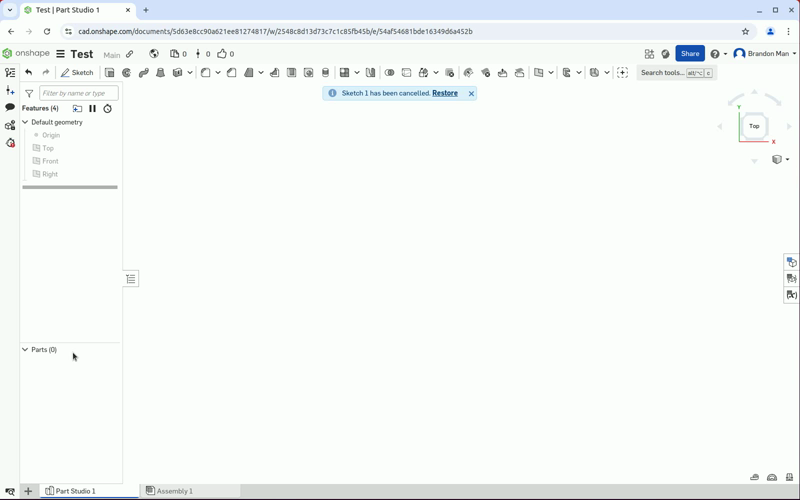
key(shift+p)
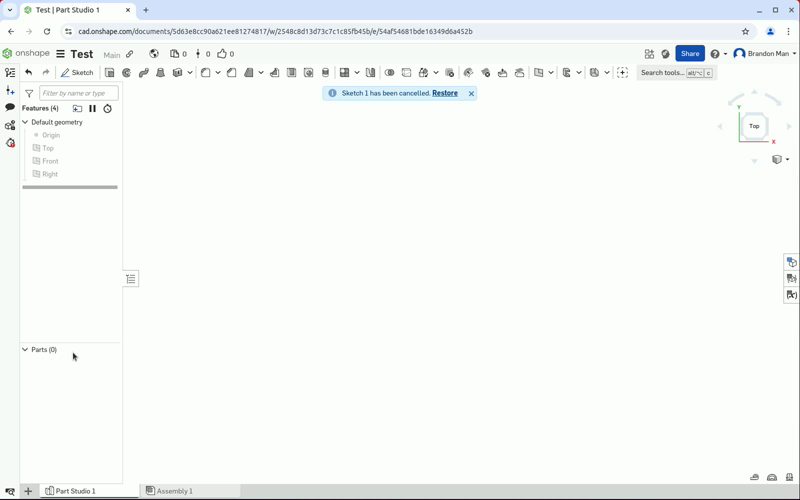
key(space)
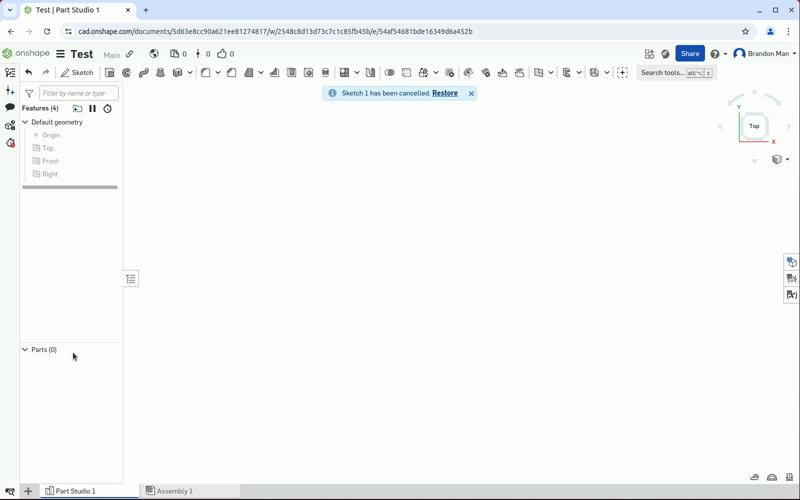
key_down(shift)
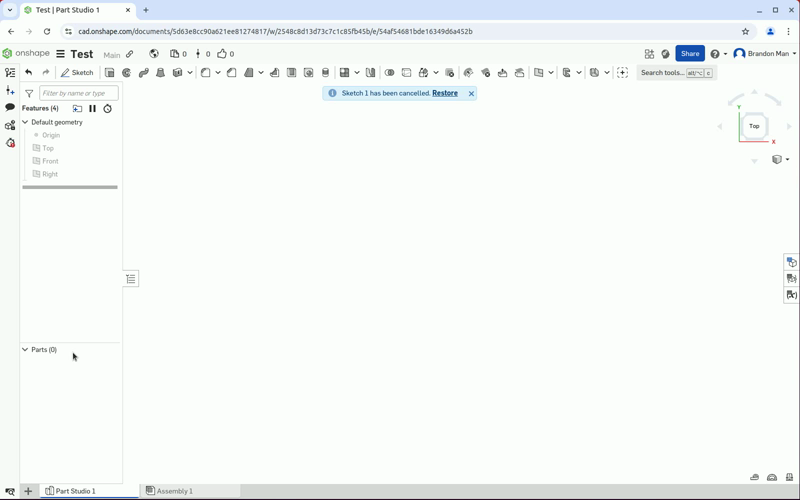
key(up)
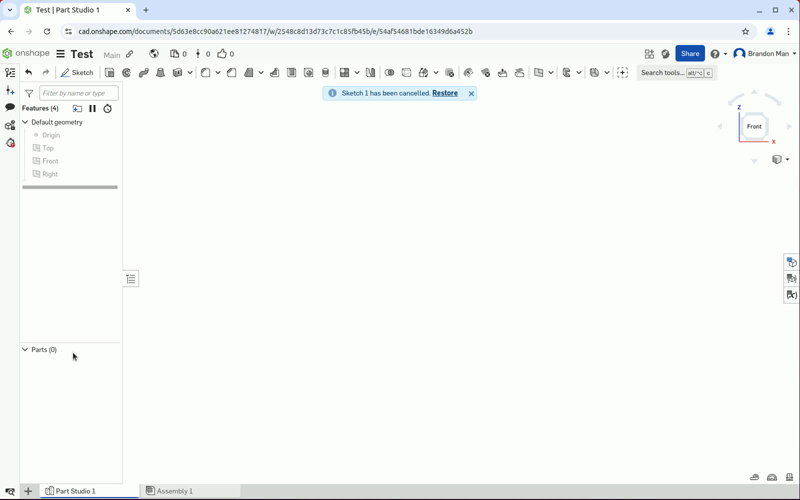
key_up(shift)
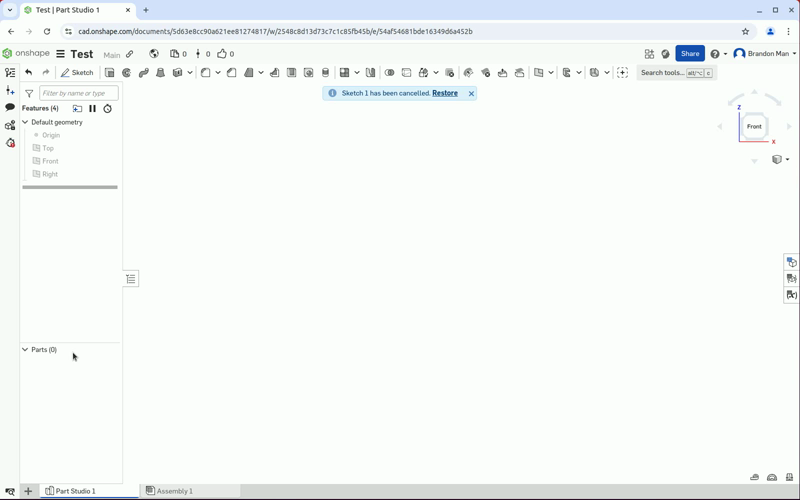
mouse_move(73, 352)
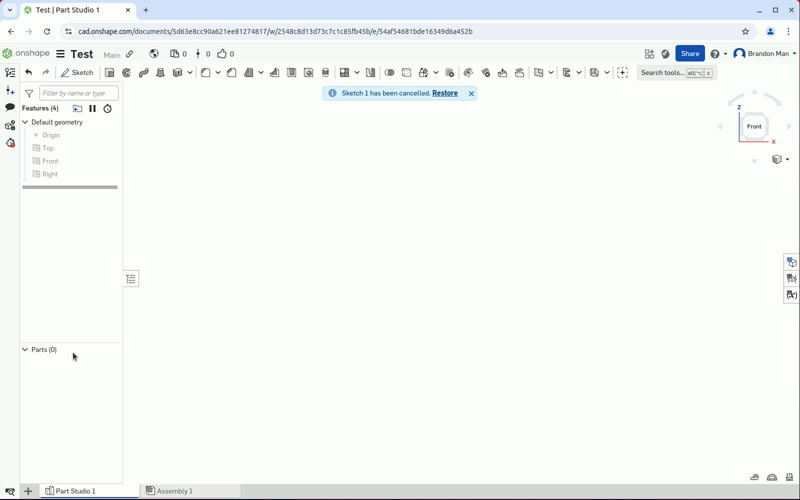
key(shift+y)
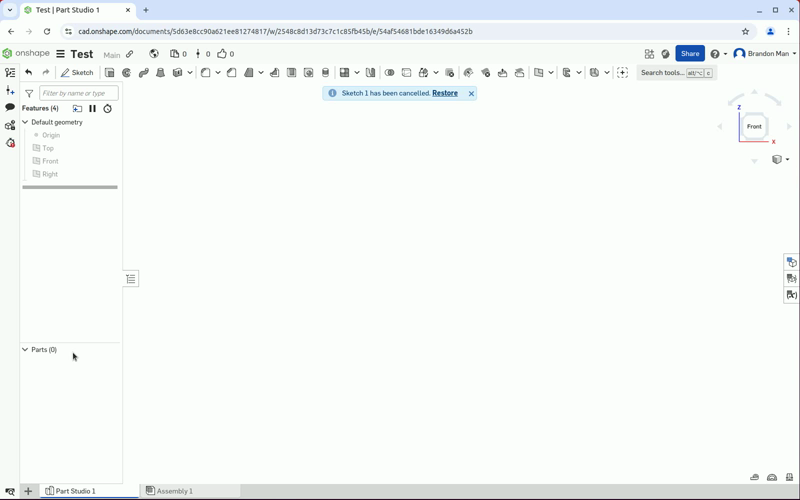
key(shift+s)
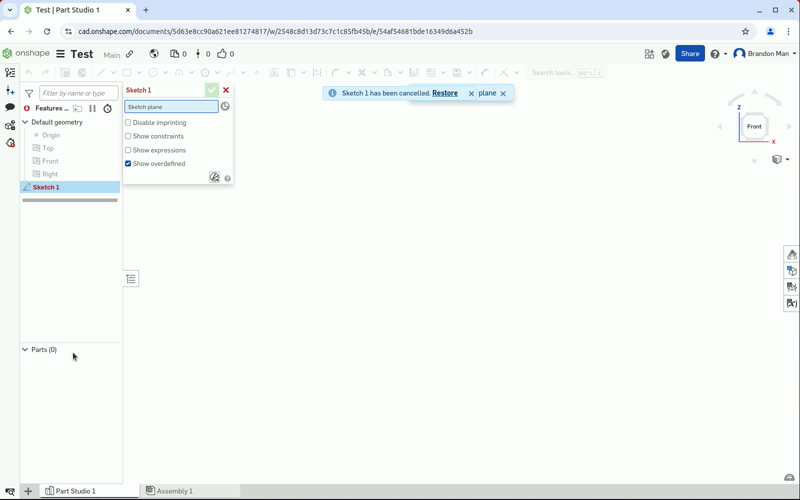
mouse_move(73, 163)
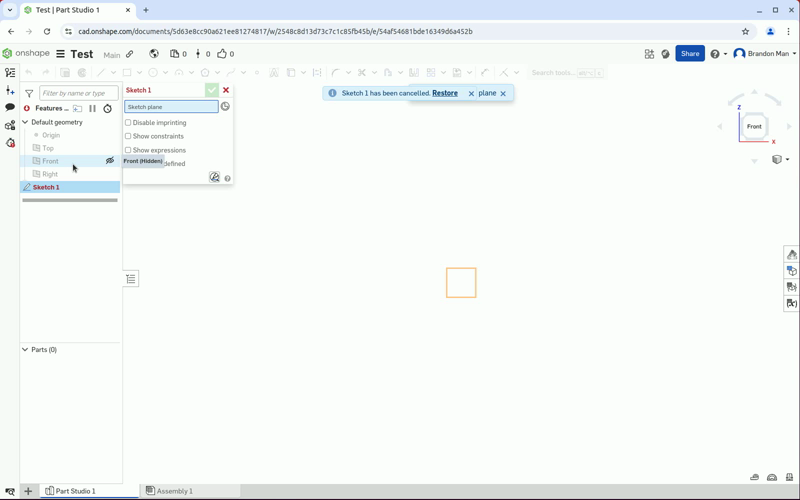
click(73, 163)
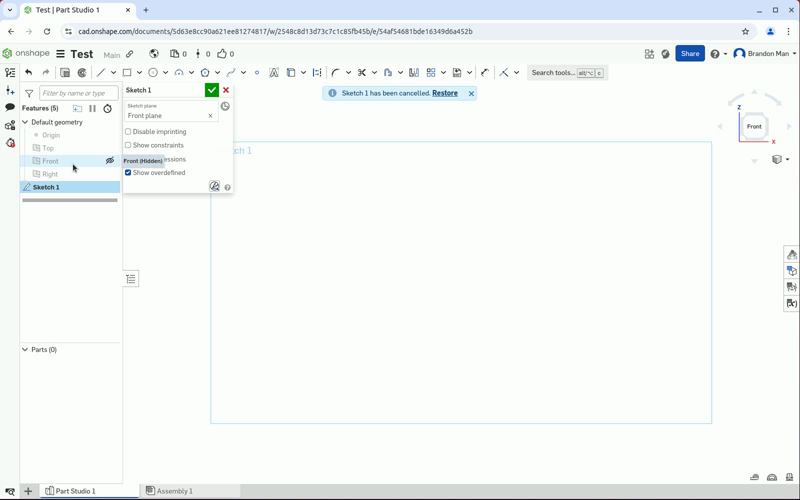
mouse_move(73, 352)
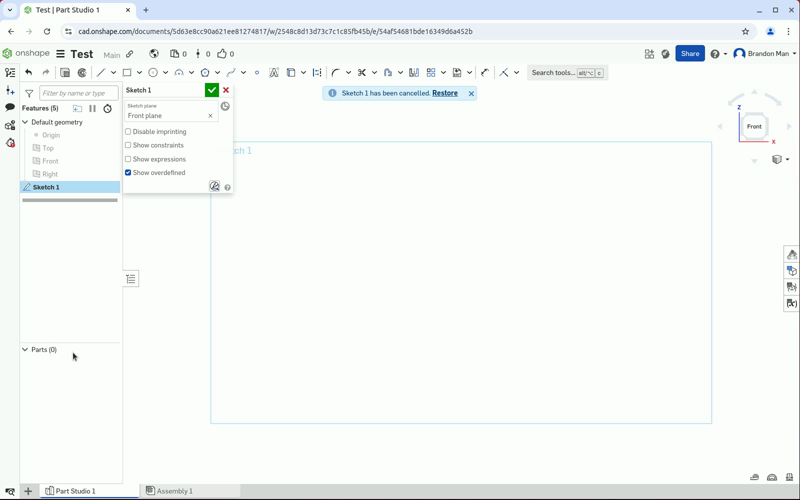
key(y)
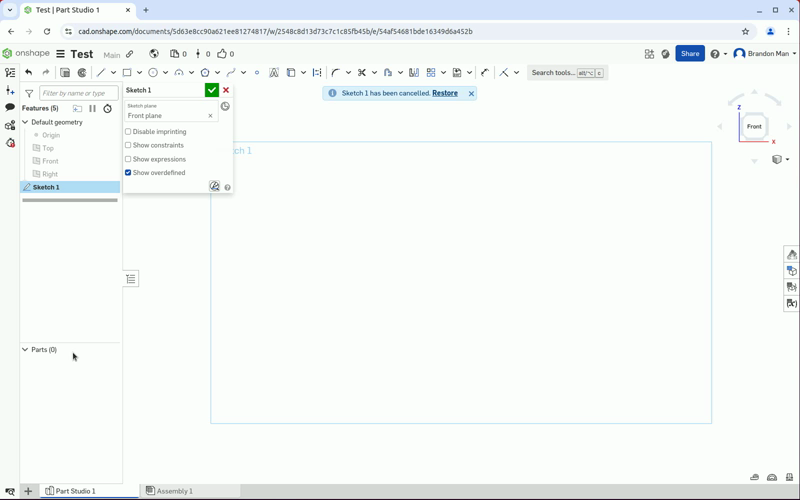
key(l)
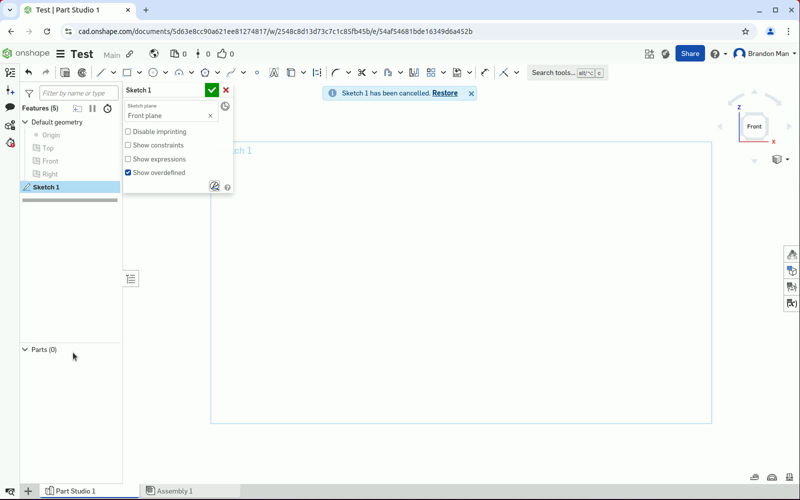
key_down(shift)
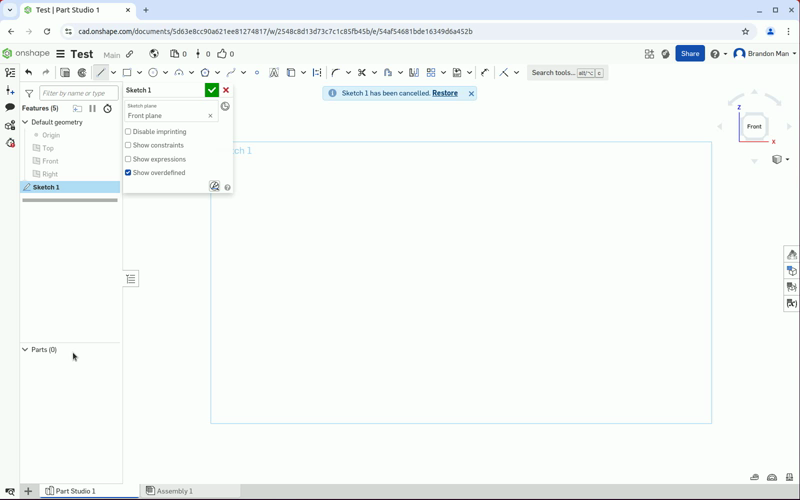
mouse_move(460, 282)
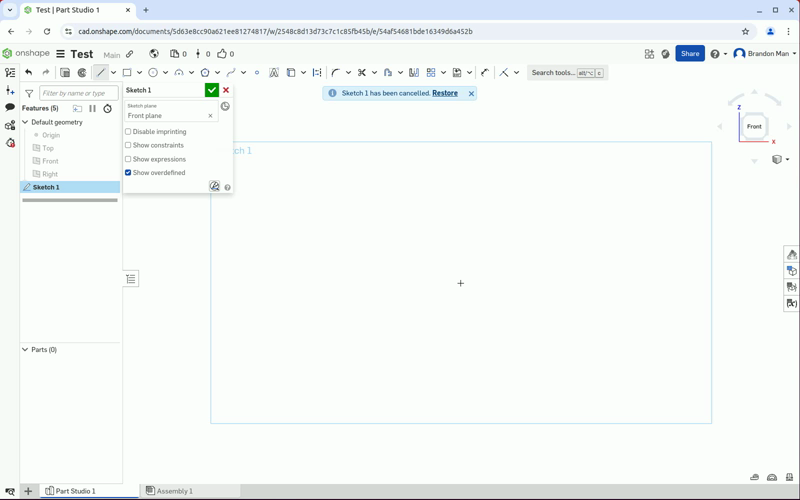
click(460, 282)
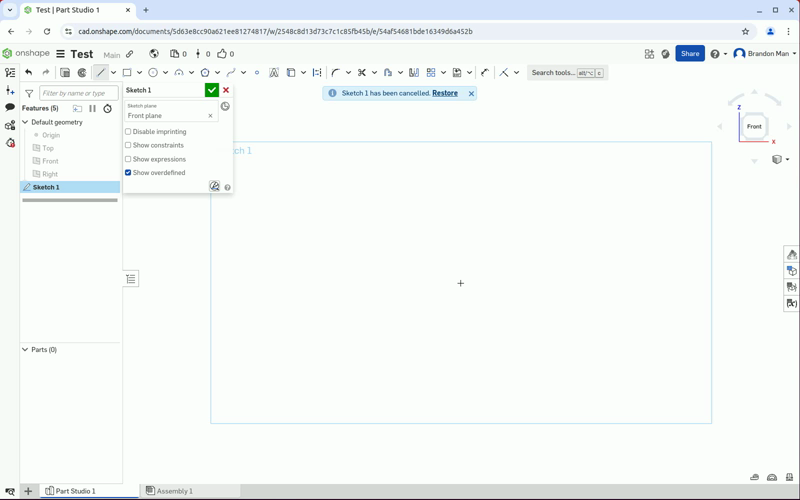
key_up(shift)
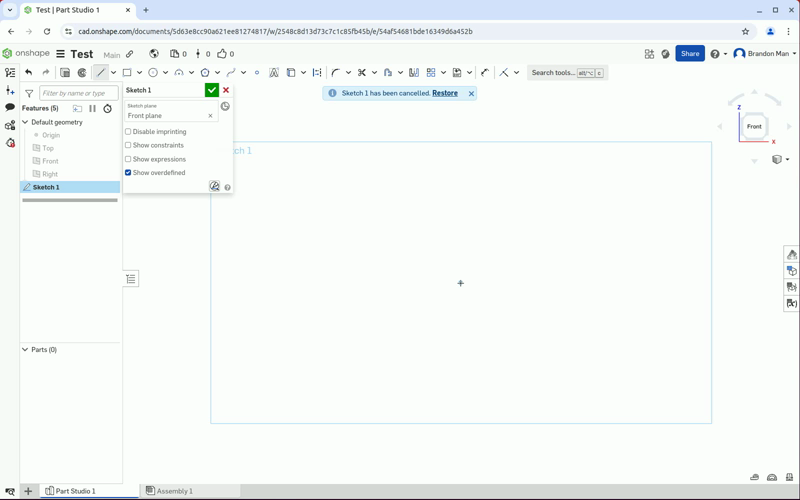
key_down(shift)
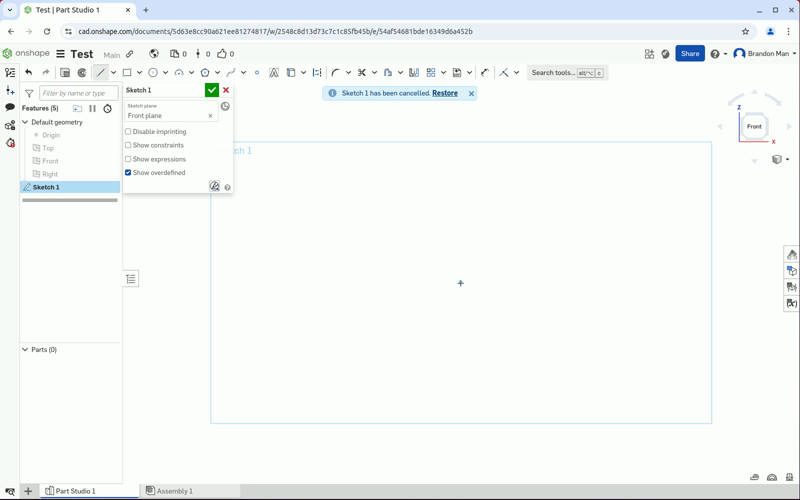
mouse_move(573, 282)
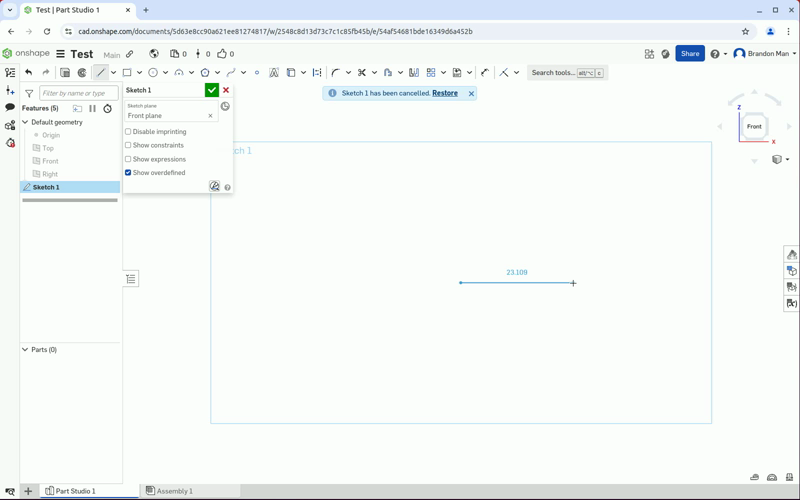
click(573, 282)
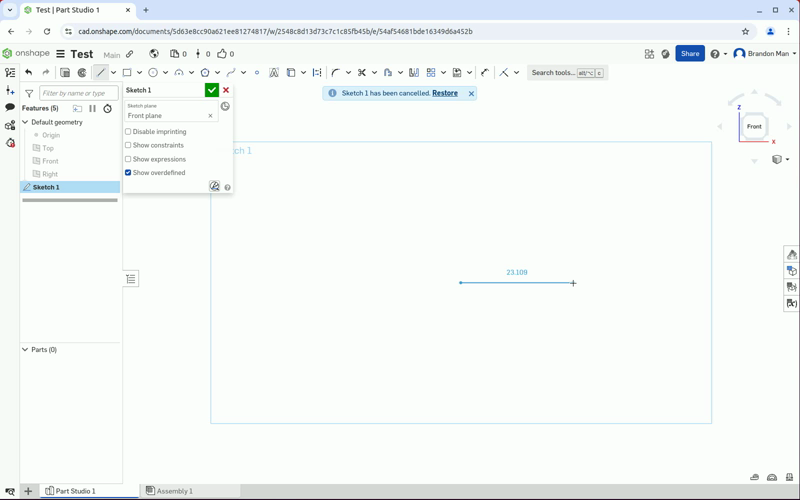
key_up(shift)
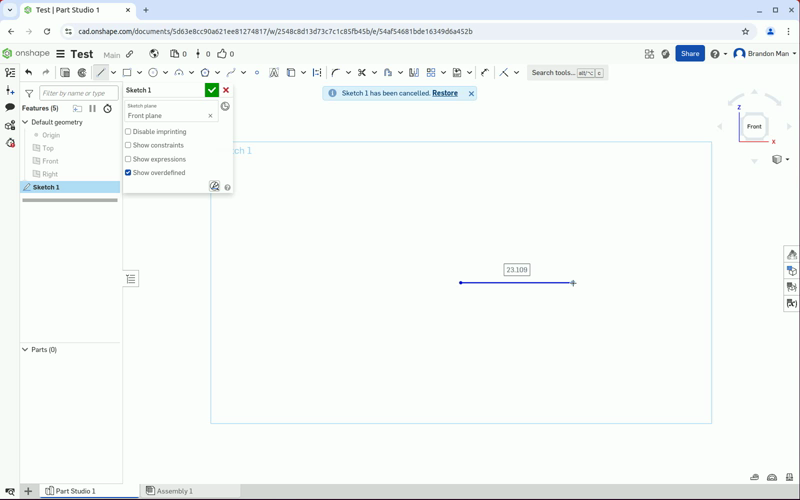
key_down(shift)
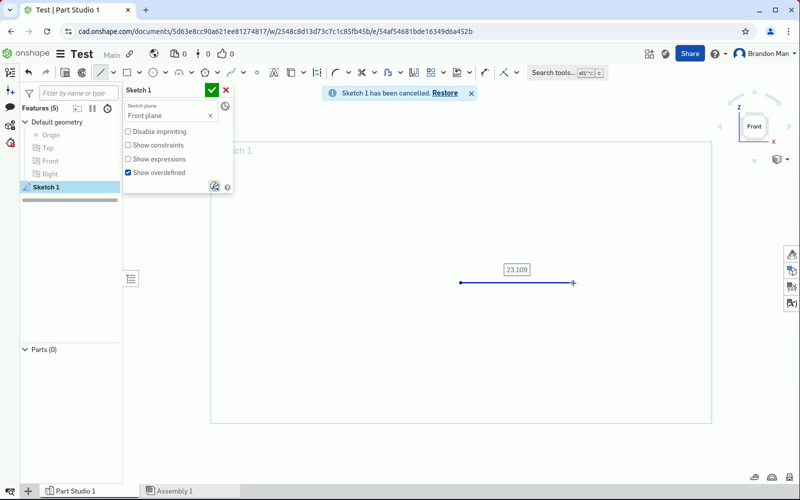
mouse_move(589, 282)
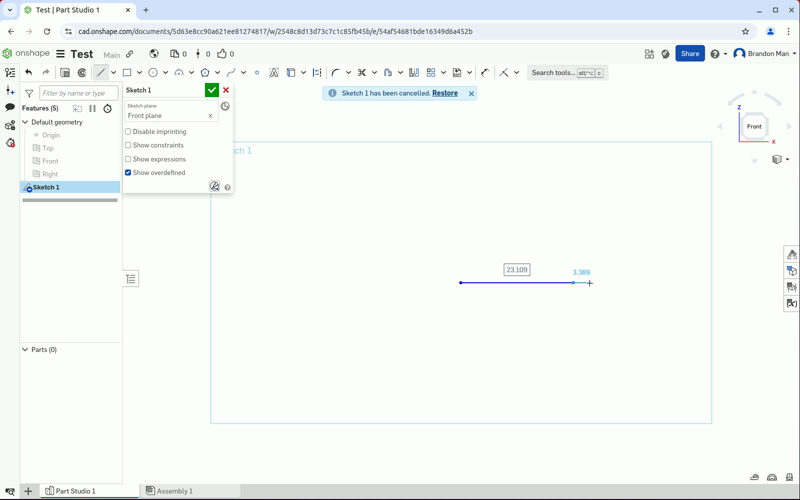
mouse_move(573, 254)
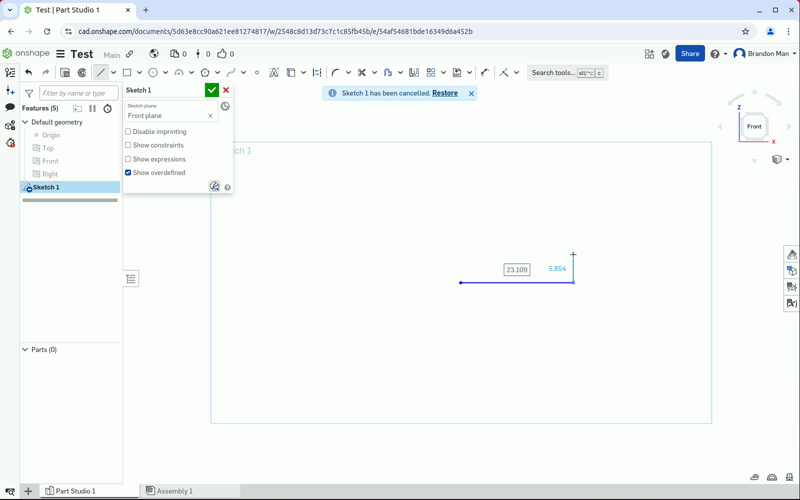
click(573, 254)
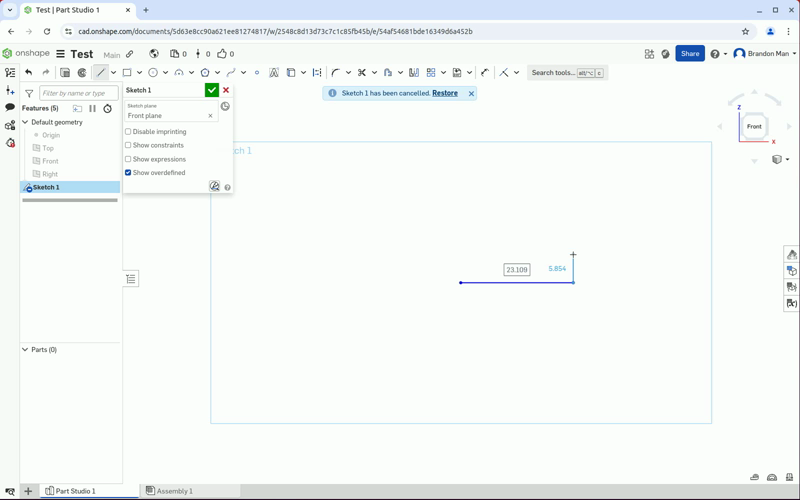
key_up(shift)
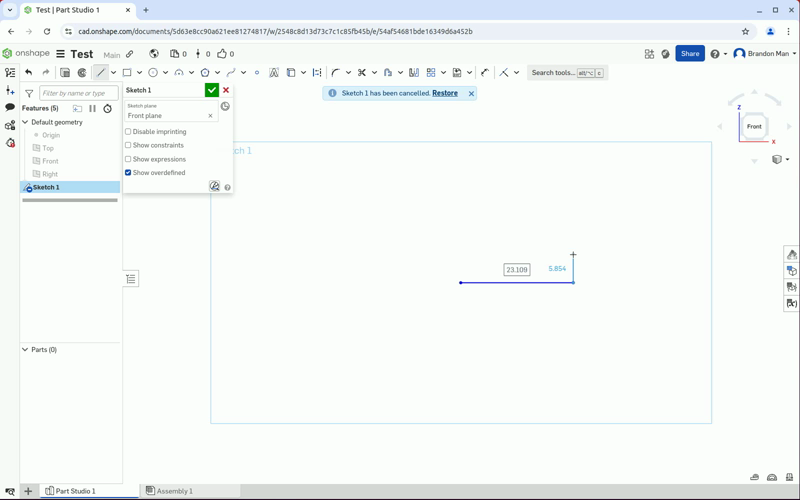
key_down(shift)
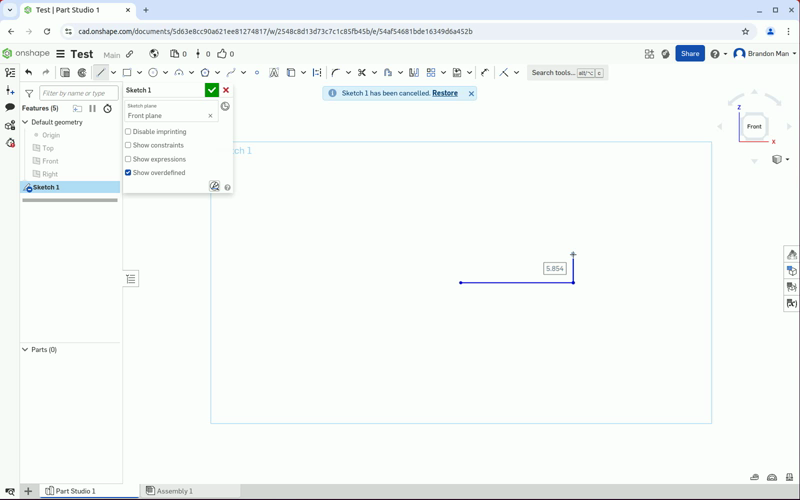
mouse_move(460, 254)
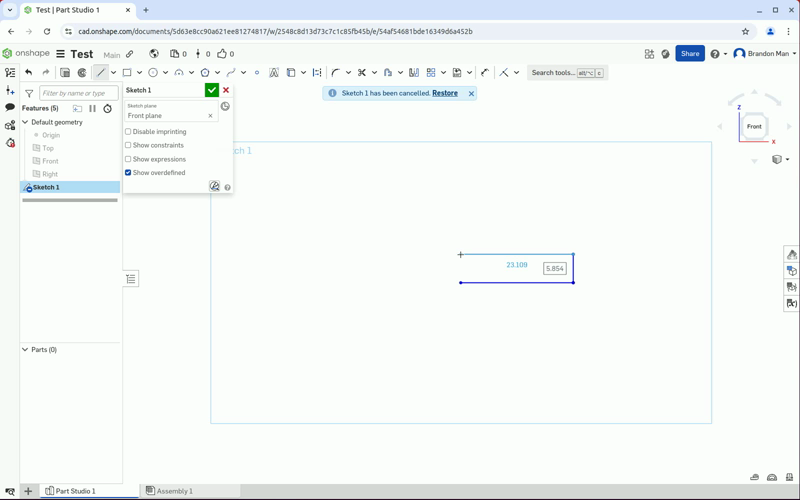
click(460, 254)
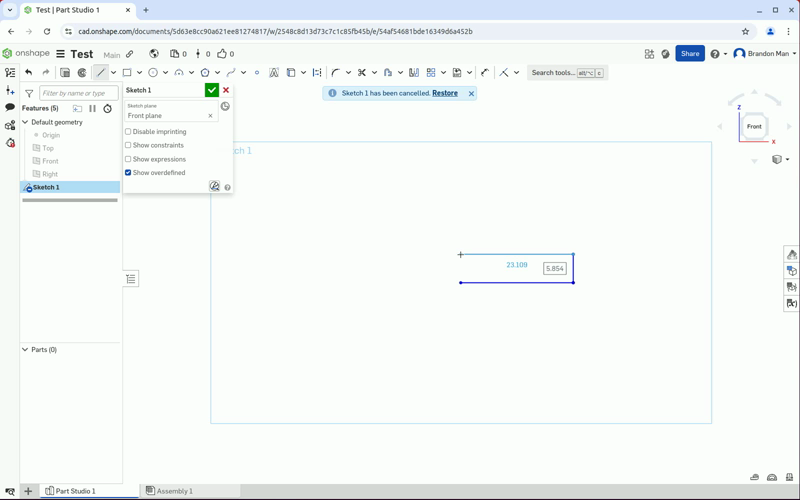
key_up(shift)
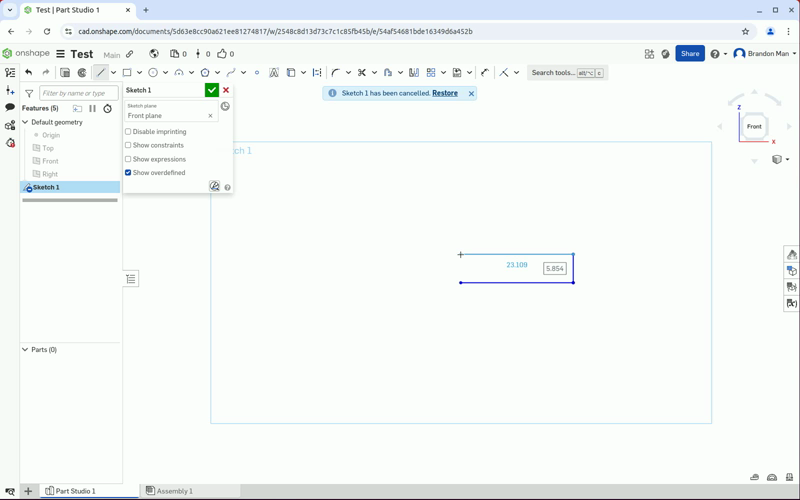
mouse_move(490, 254)
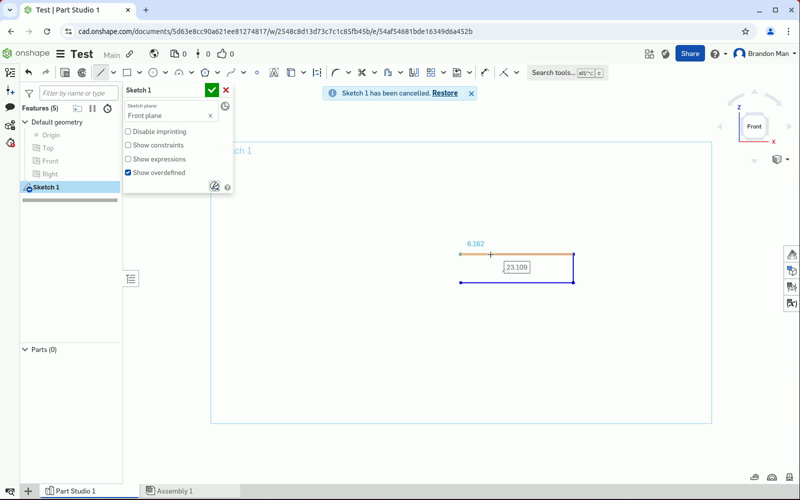
key_down(shift)
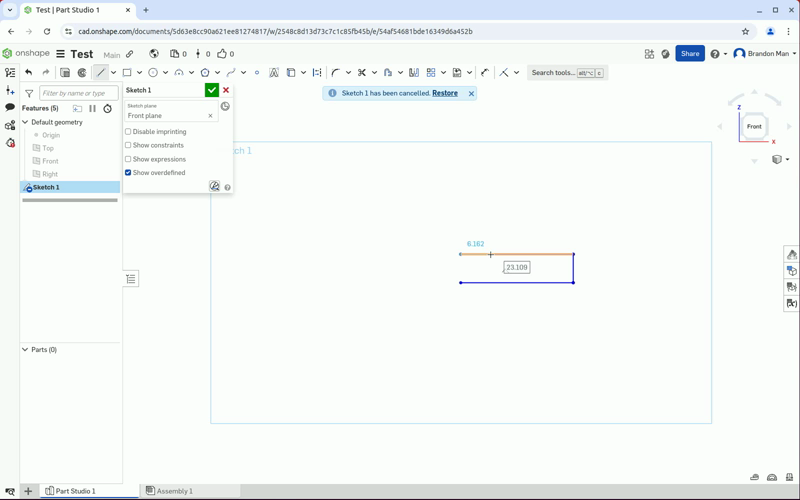
mouse_move(460, 282)
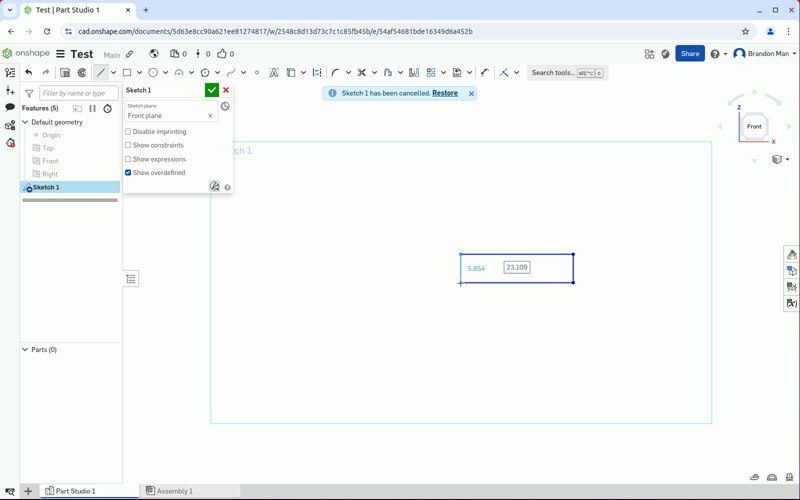
key_up(shift)
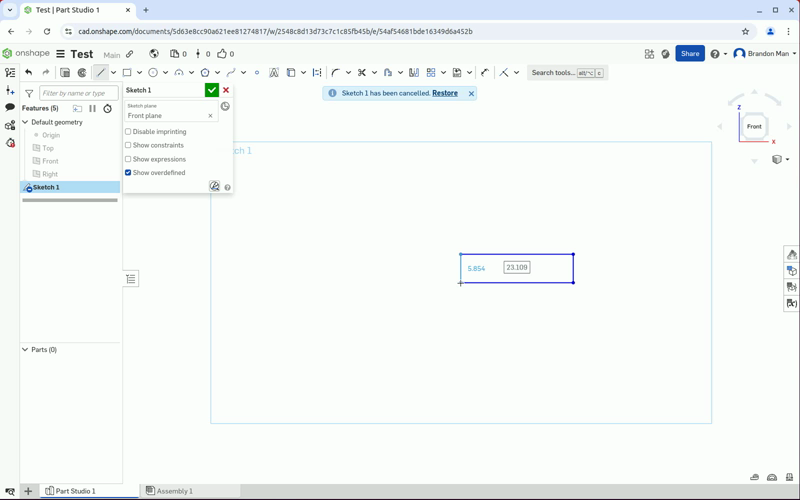
click(460, 282)
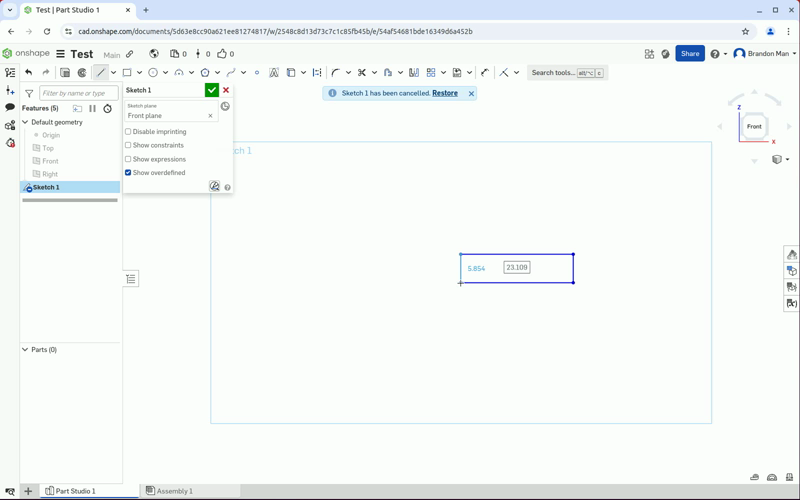
key(esc)
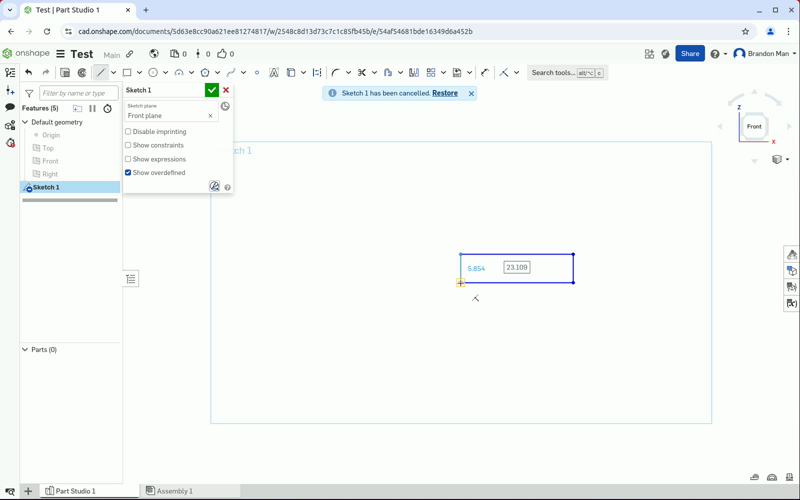
mouse_move(511, 260)
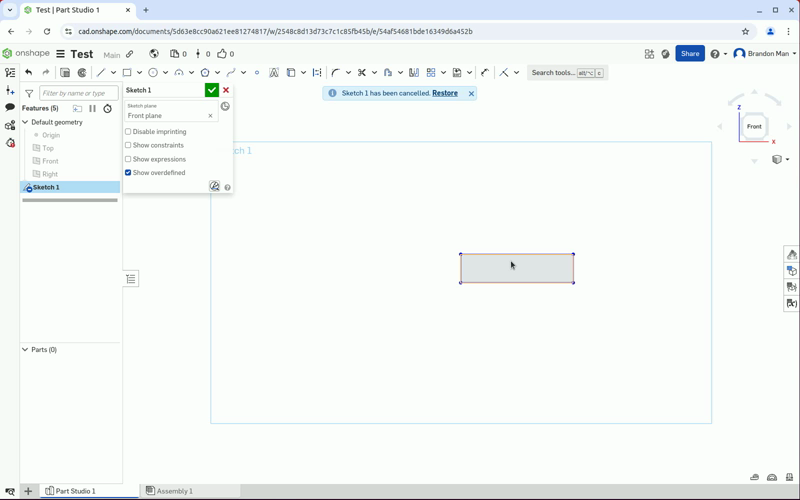
click(511, 260)
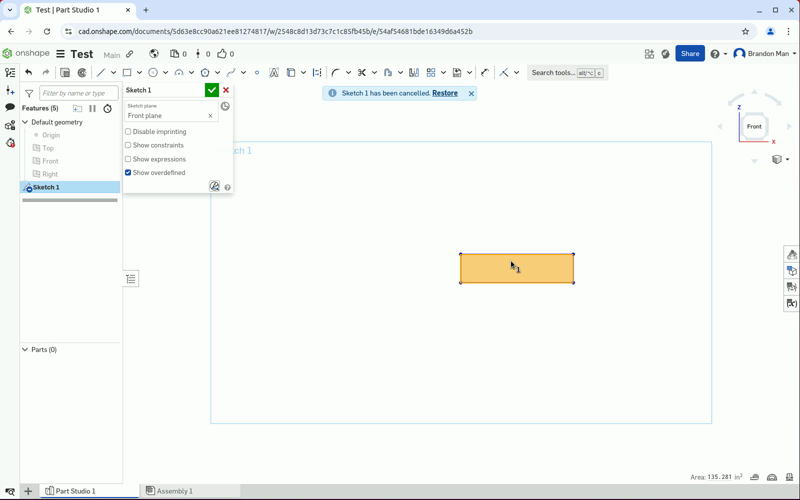
mouse_move(73, 352)
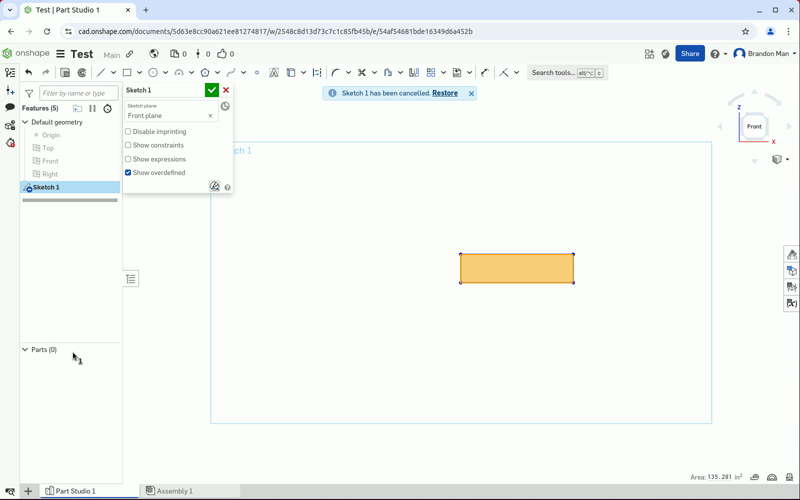
key(shift+y)
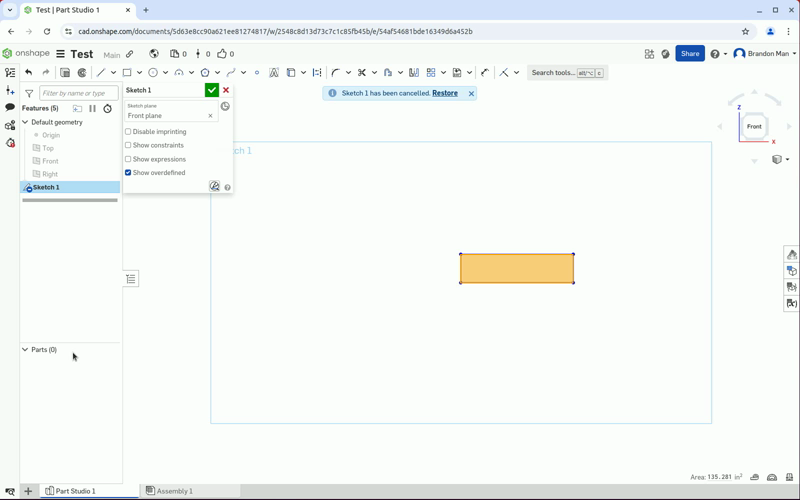
key(shift+e)
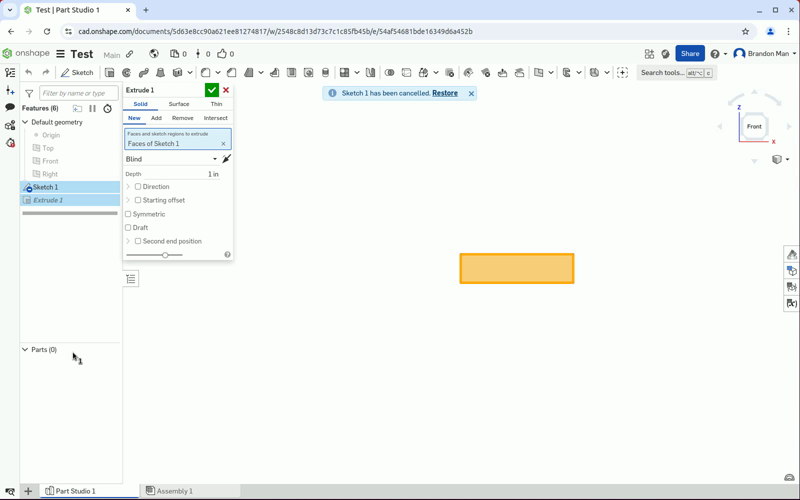
mouse_move(143, 106)
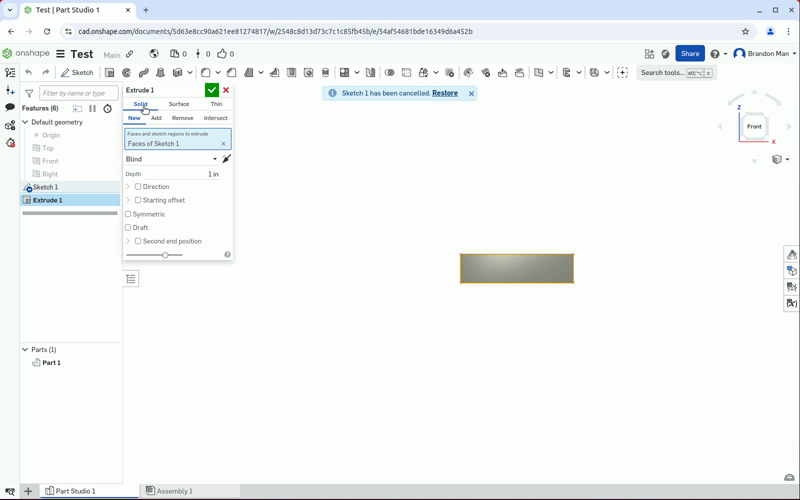
click(143, 106)
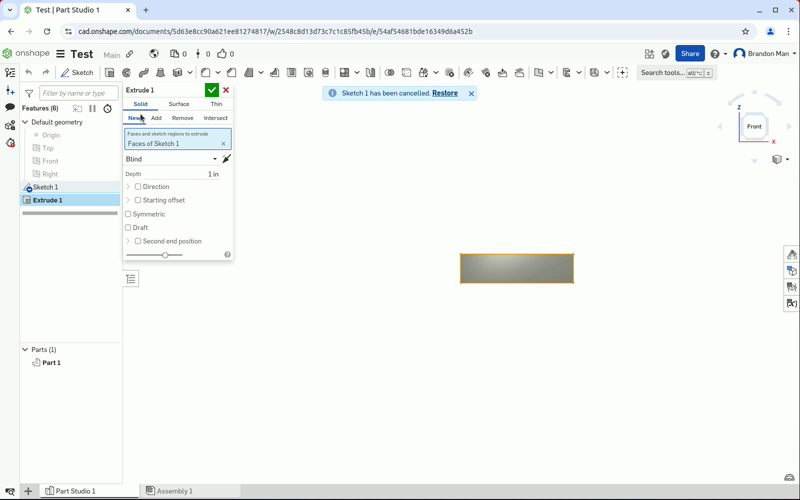
mouse_move(137, 120)
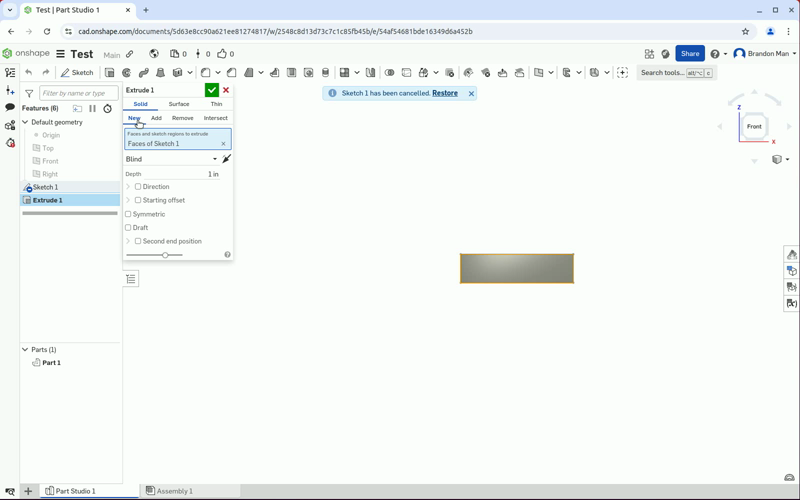
click(137, 120)
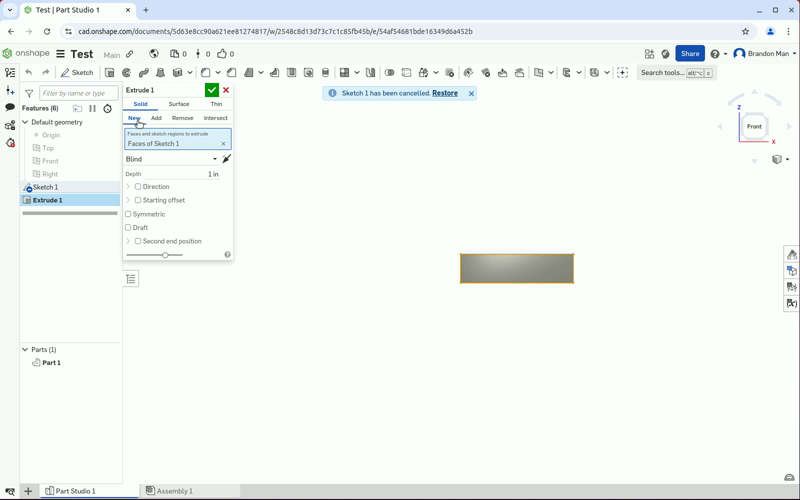
key(tab, 4)
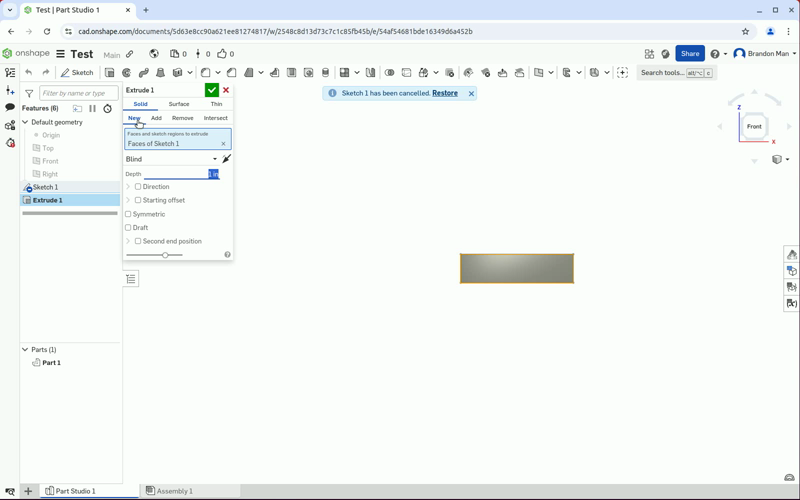
text(-23.108)
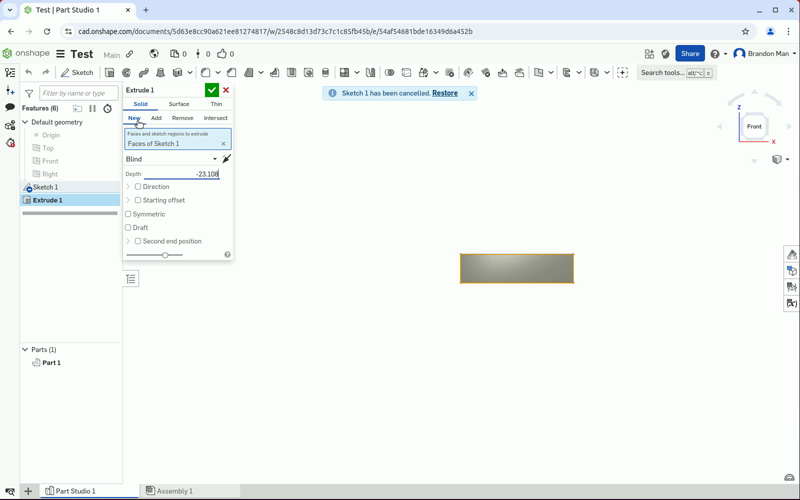
key(enter)
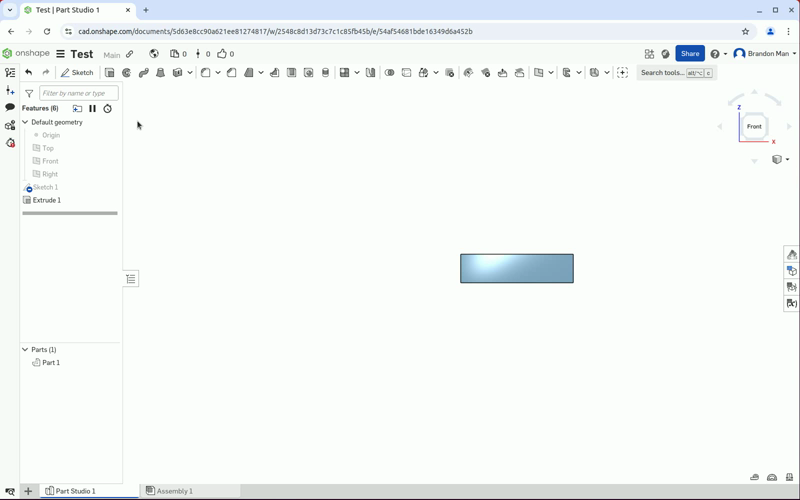
key(shift+h)
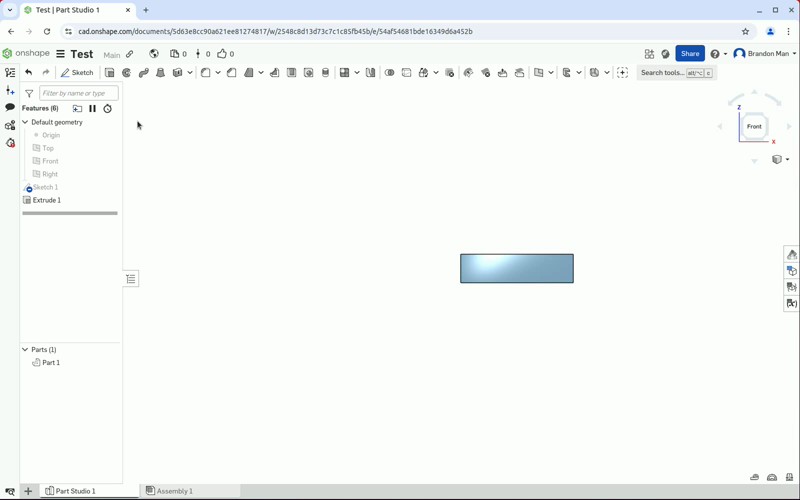
key(shift+h)
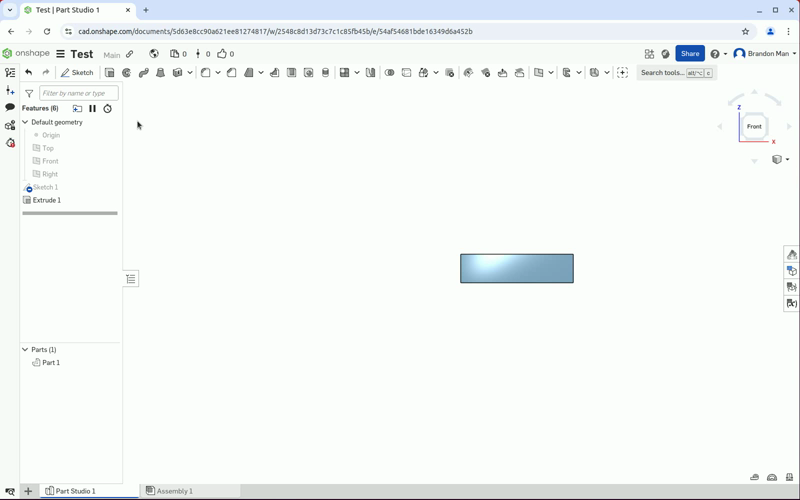
mouse_move(73, 189)
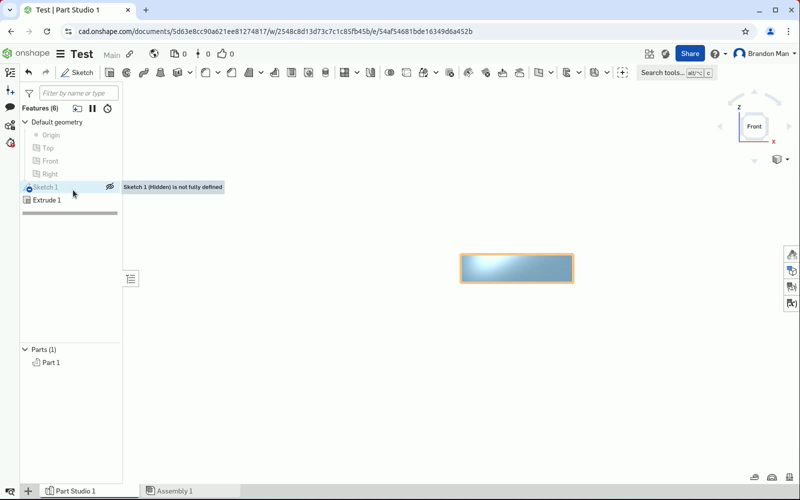
click(73, 189)
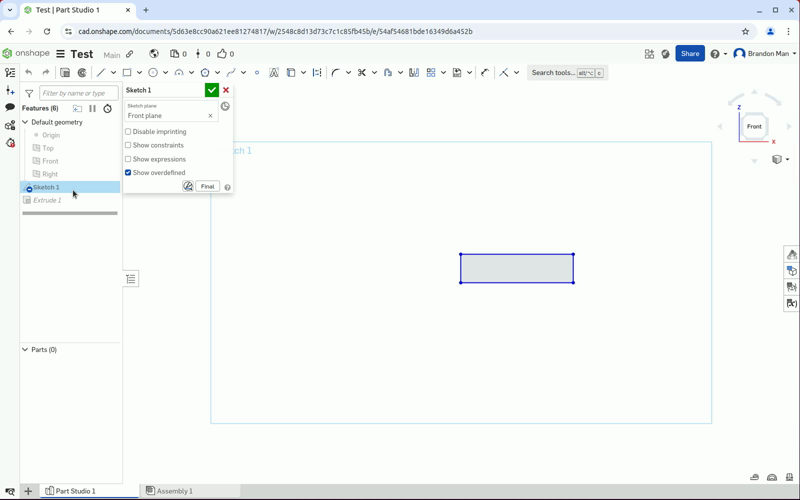
mouse_move(229, 92)
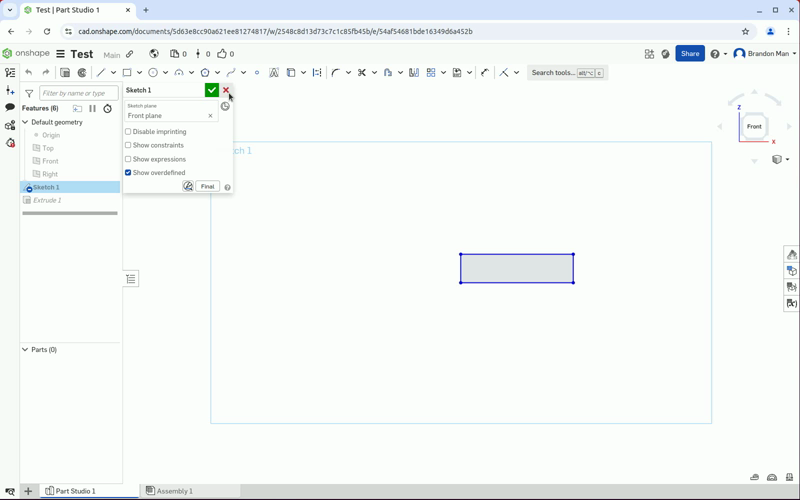
click(229, 92)
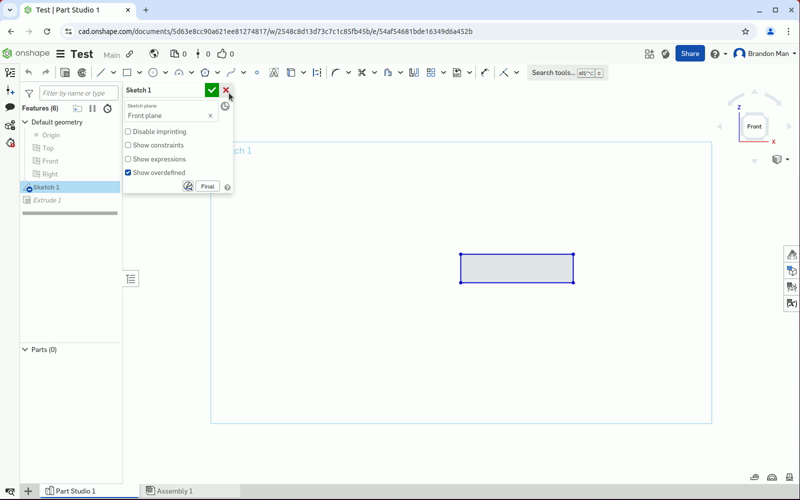
key(shift+s)
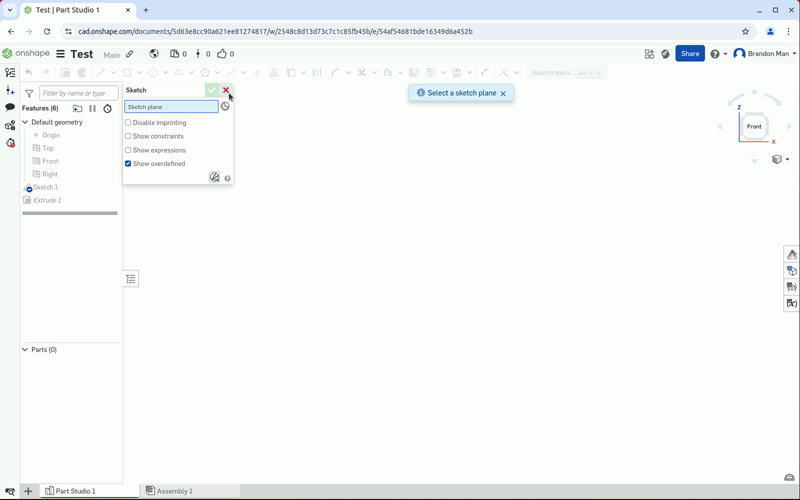
mouse_move(73, 163)
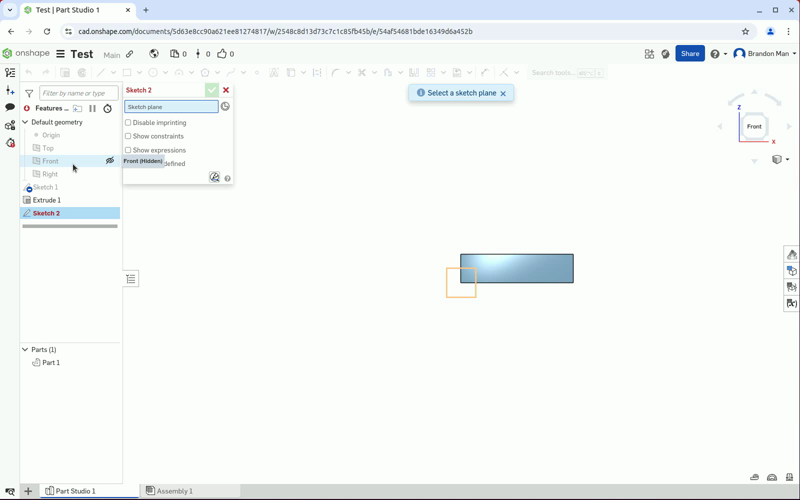
click(73, 163)
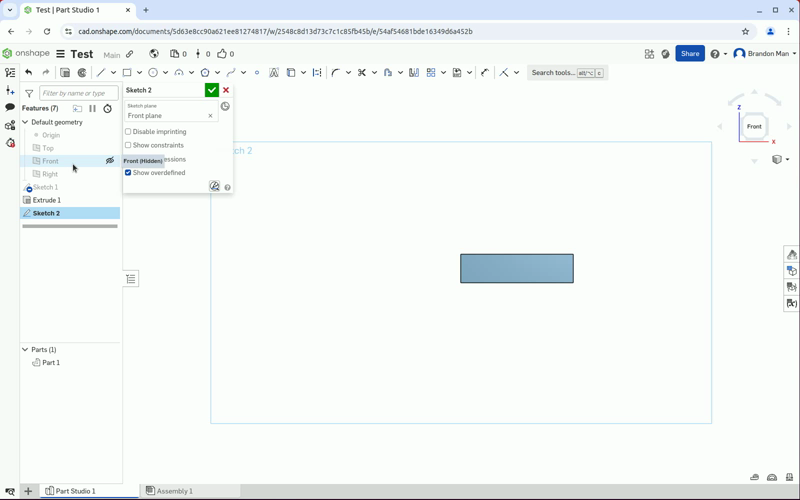
mouse_move(73, 352)
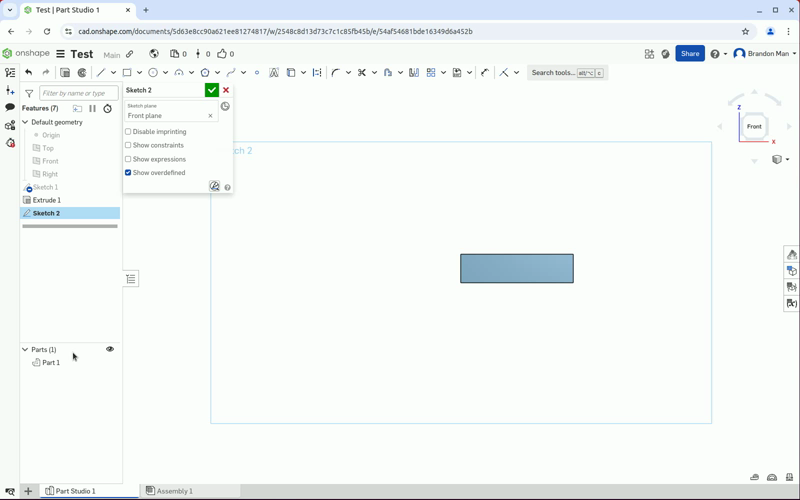
key(y)
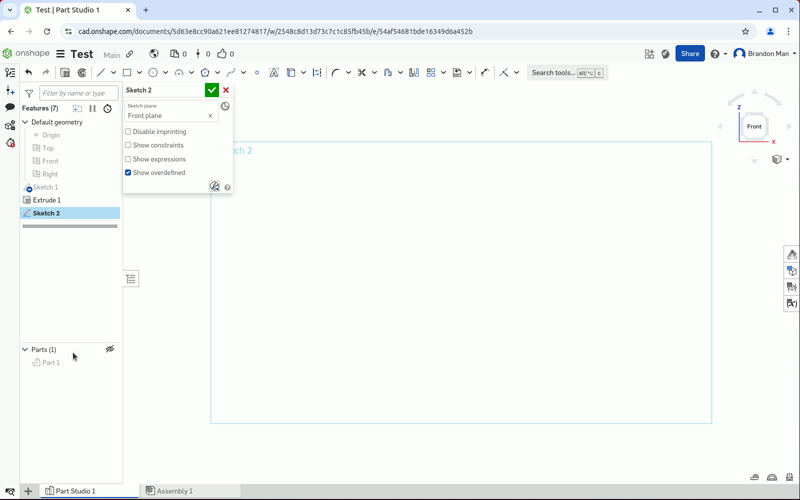
key(l)
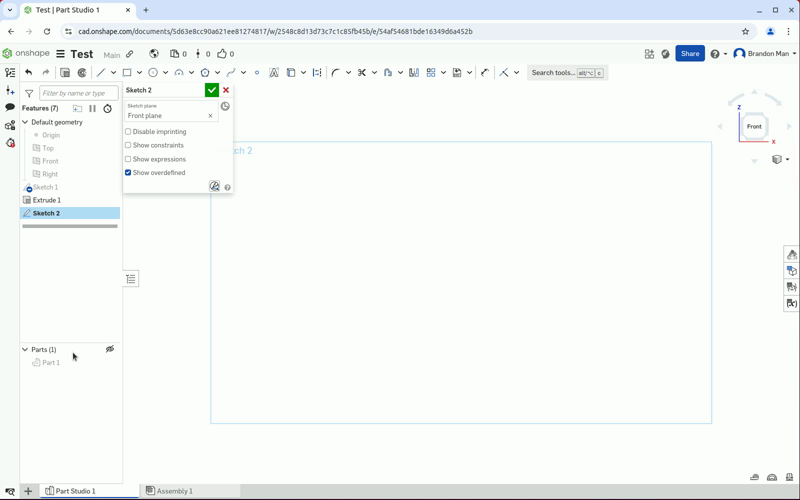
key_down(shift)
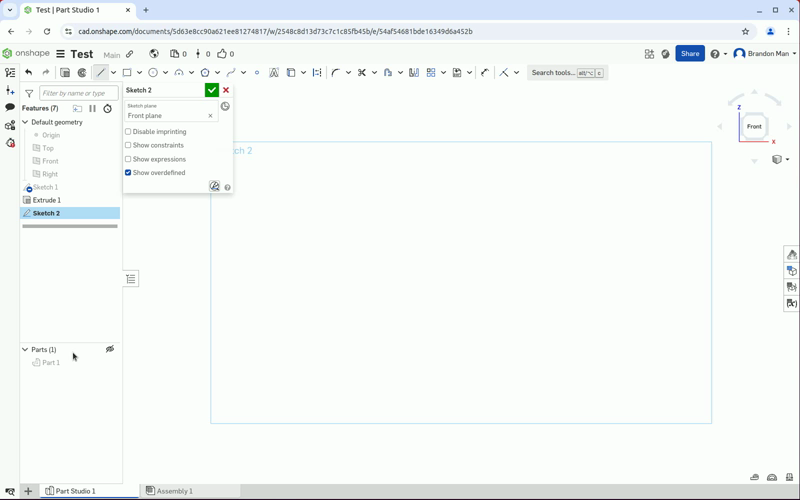
mouse_move(460, 282)
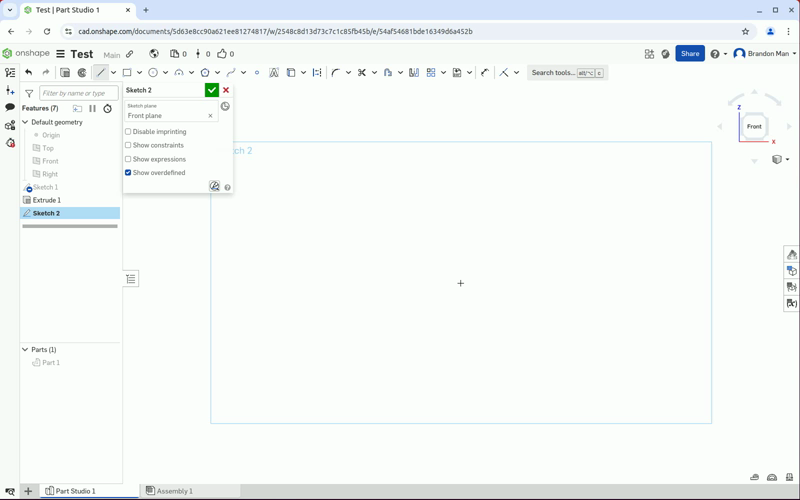
click(460, 282)
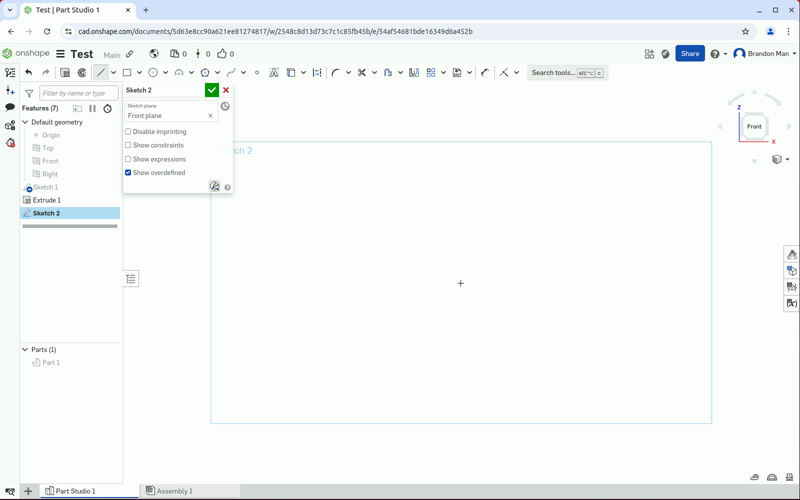
key_up(shift)
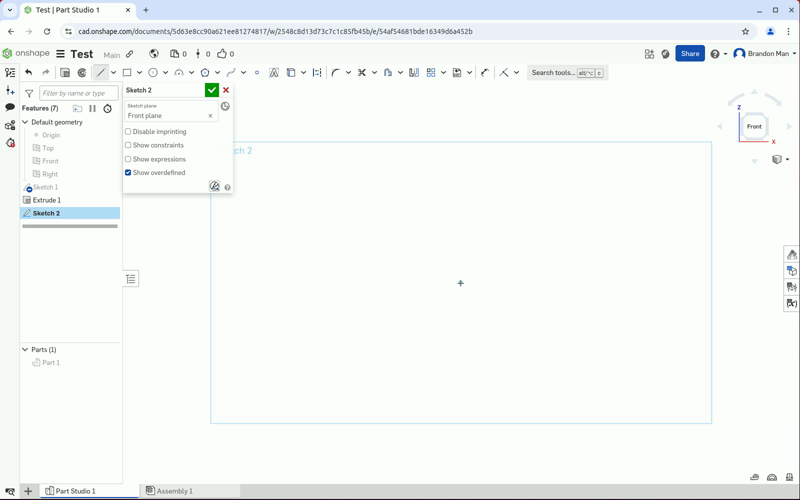
key_down(shift)
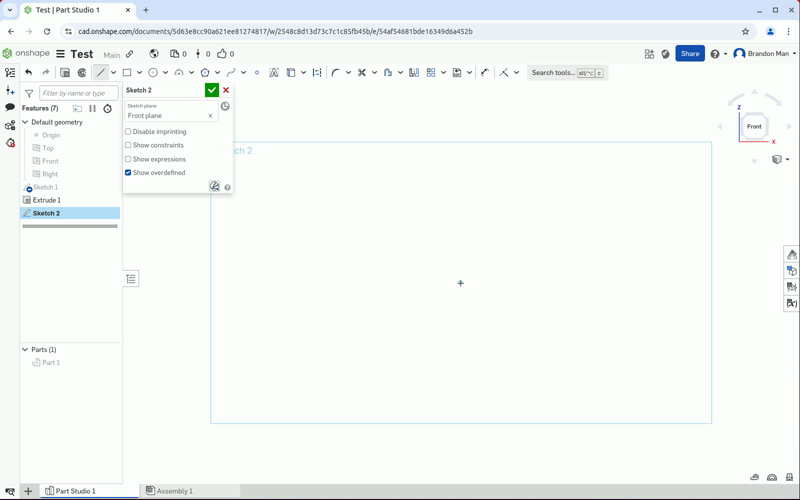
mouse_move(573, 282)
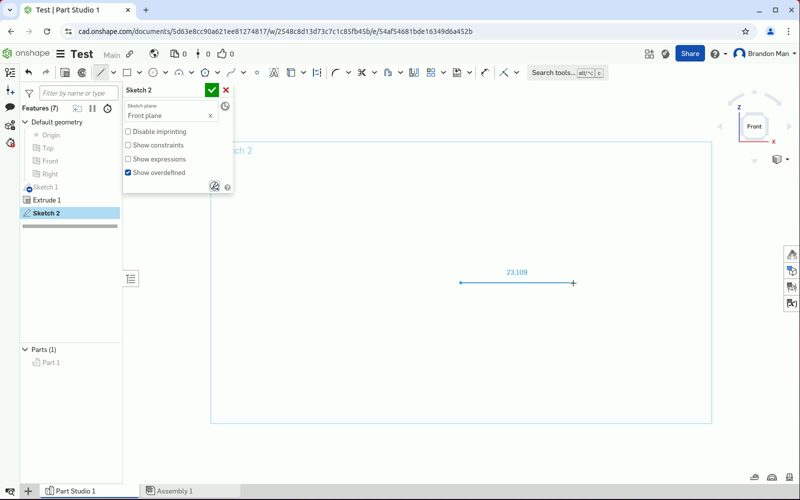
click(573, 282)
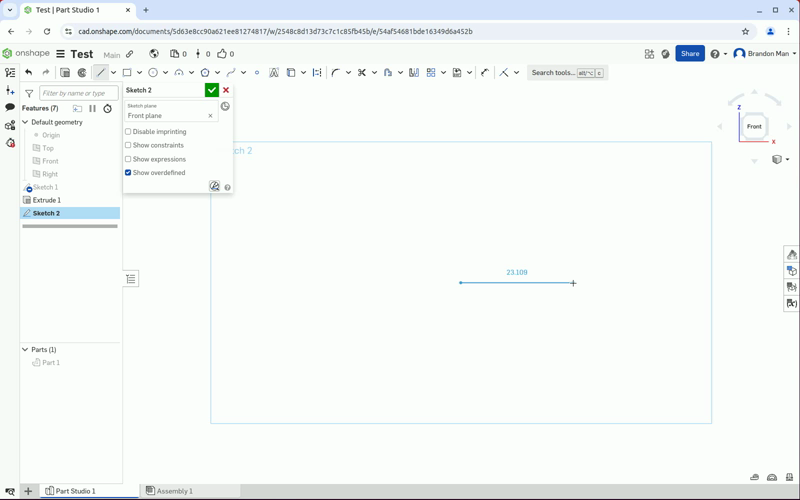
key_up(shift)
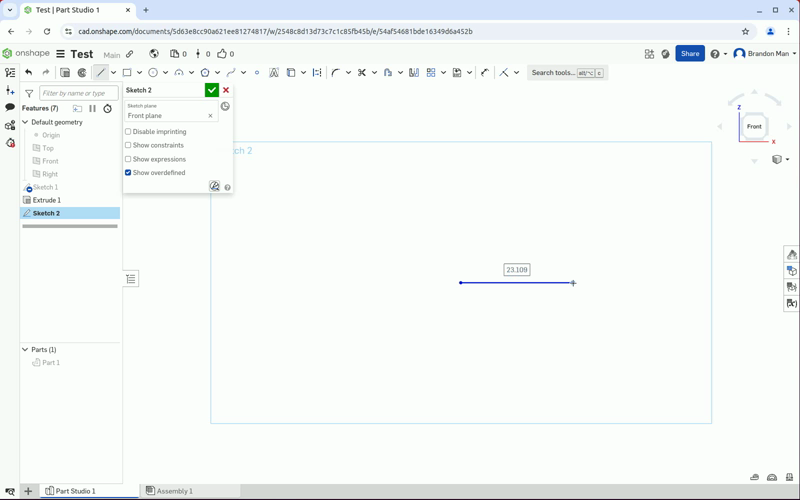
key_down(shift)
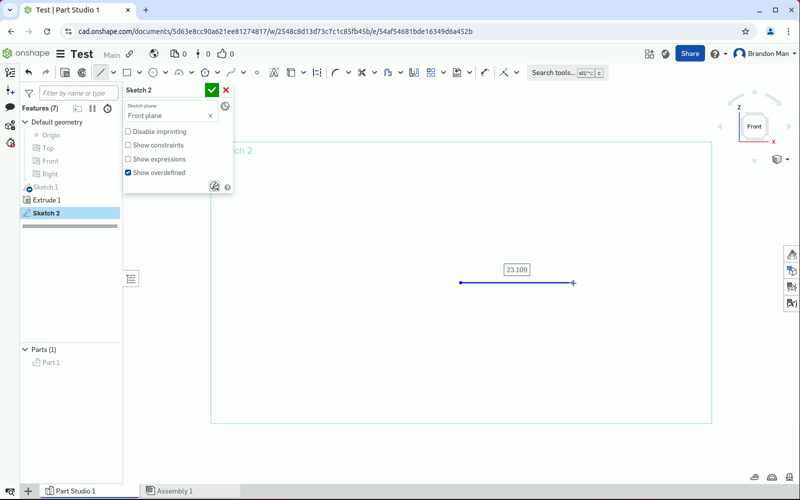
mouse_move(589, 282)
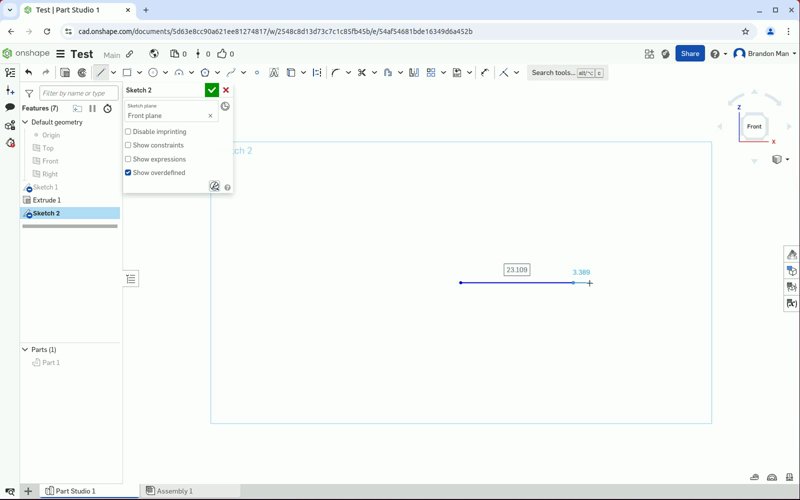
mouse_move(573, 254)
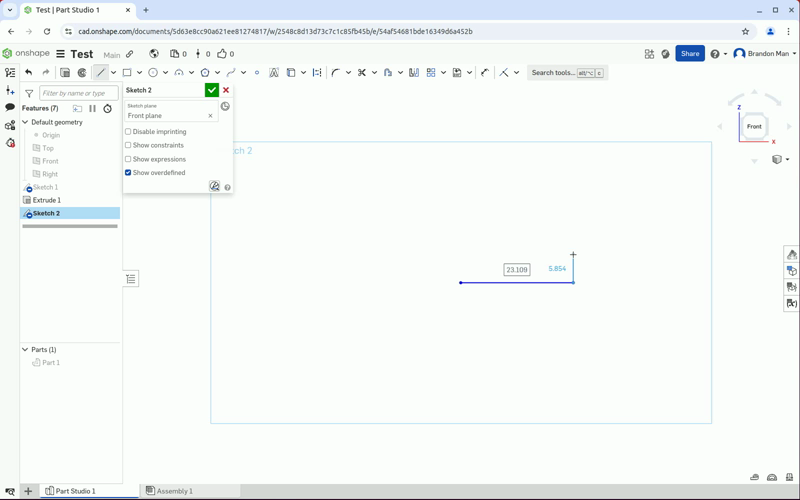
click(573, 254)
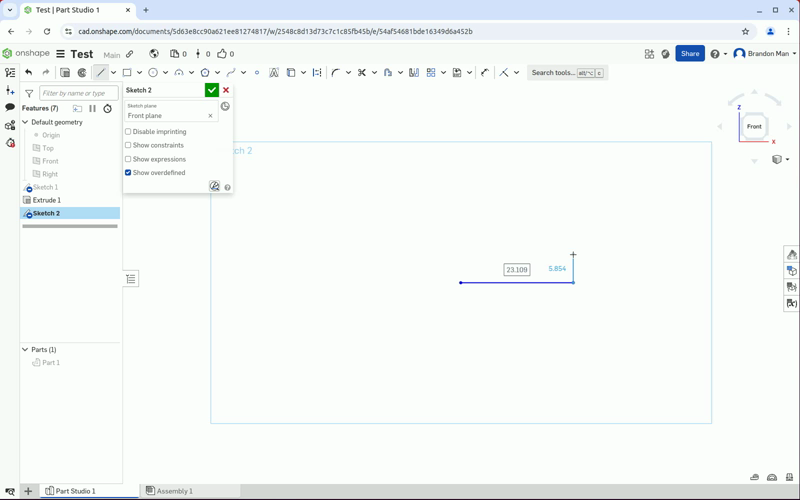
key_up(shift)
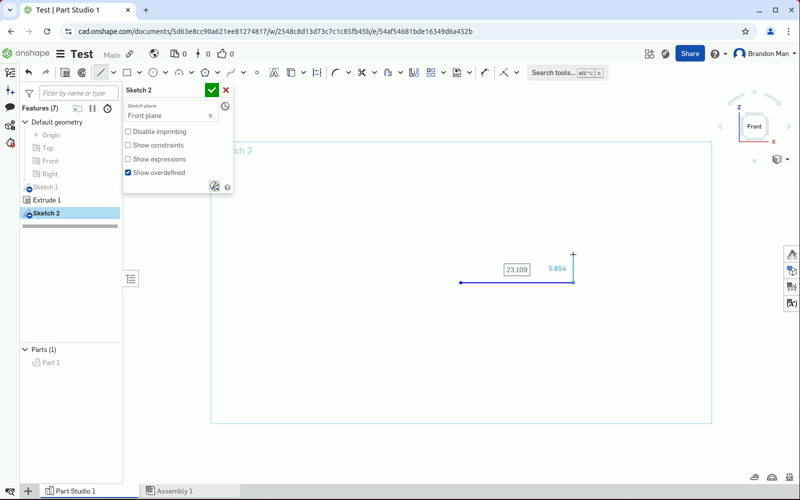
key_down(shift)
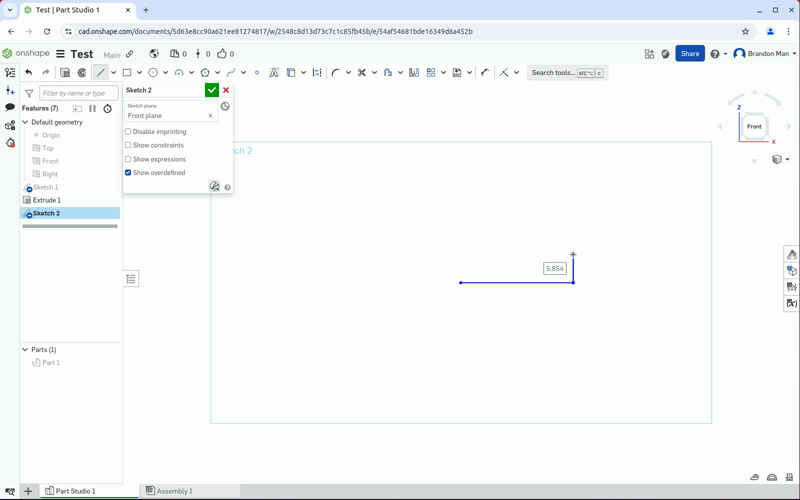
mouse_move(460, 254)
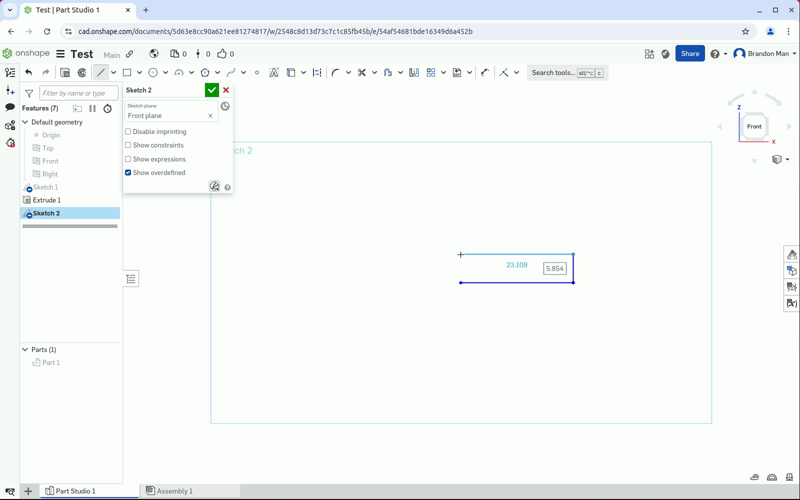
click(460, 254)
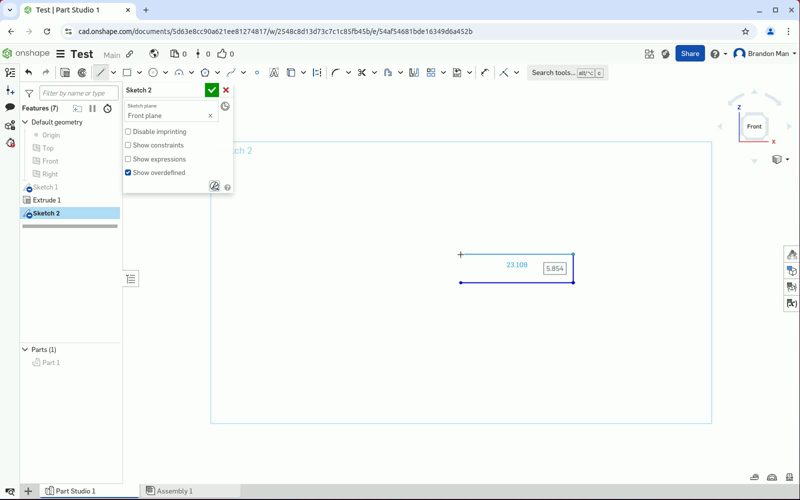
key_up(shift)
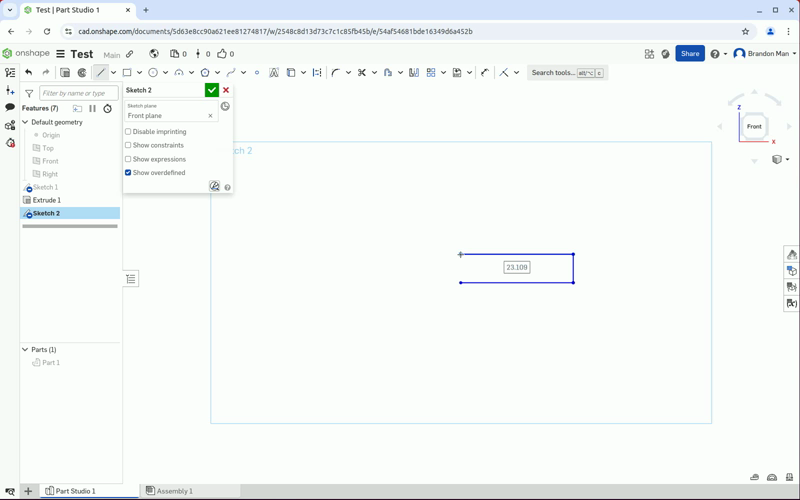
mouse_move(490, 254)
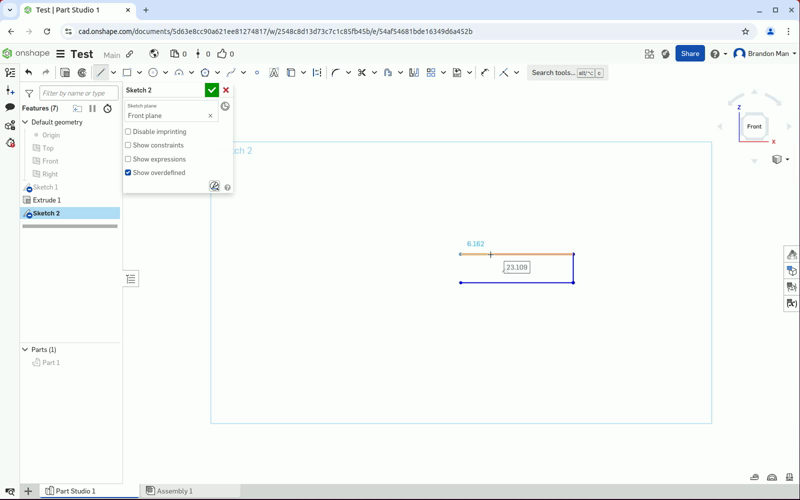
key_down(shift)
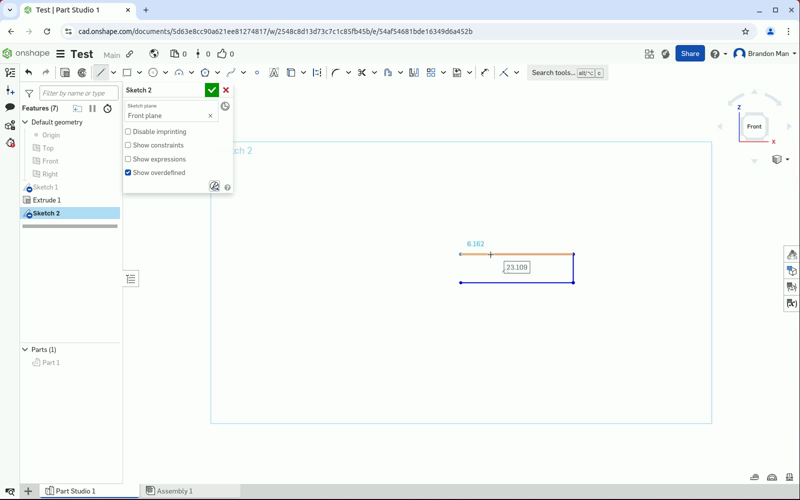
mouse_move(460, 282)
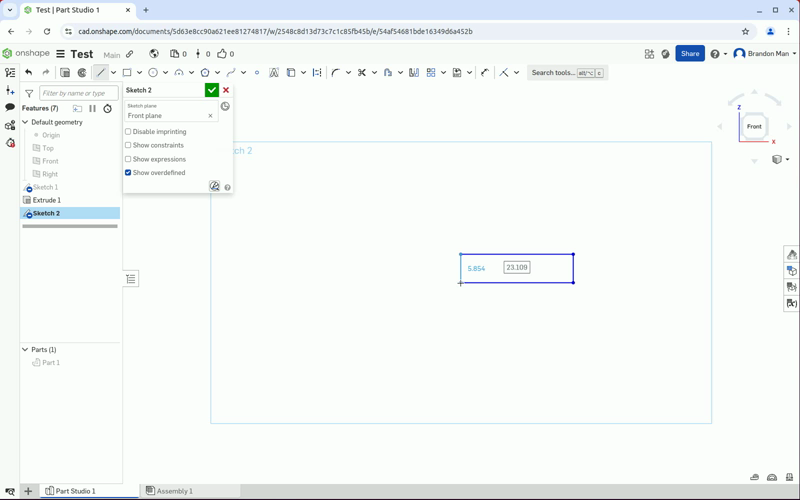
key_up(shift)
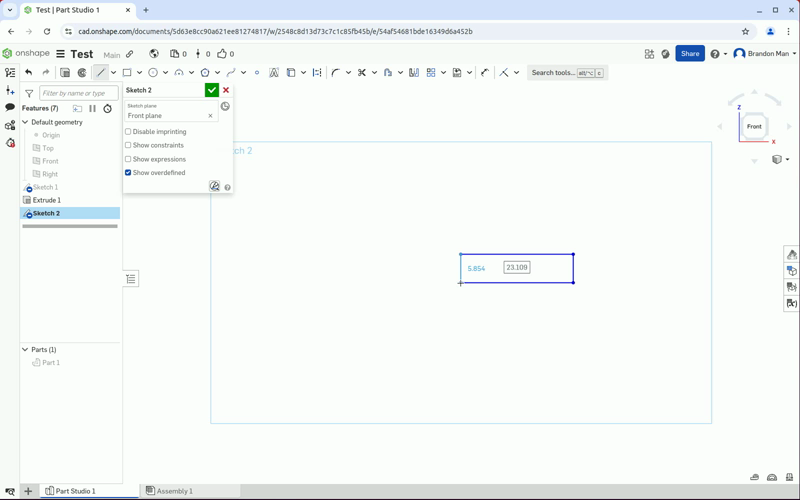
click(460, 282)
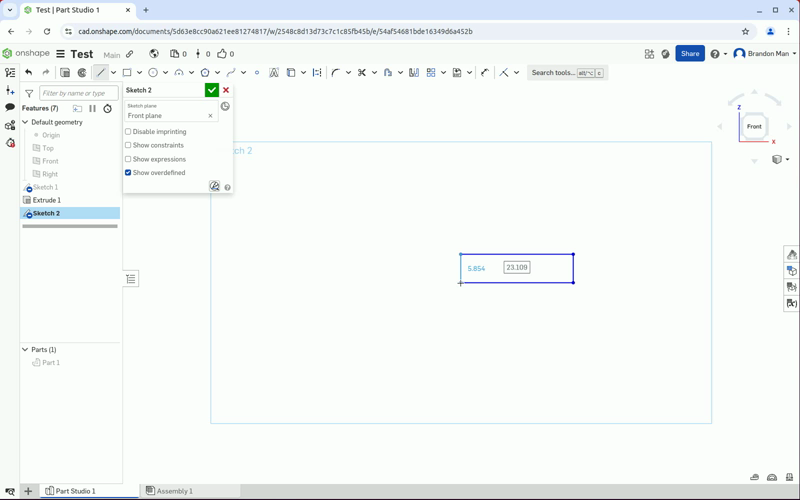
key(esc)
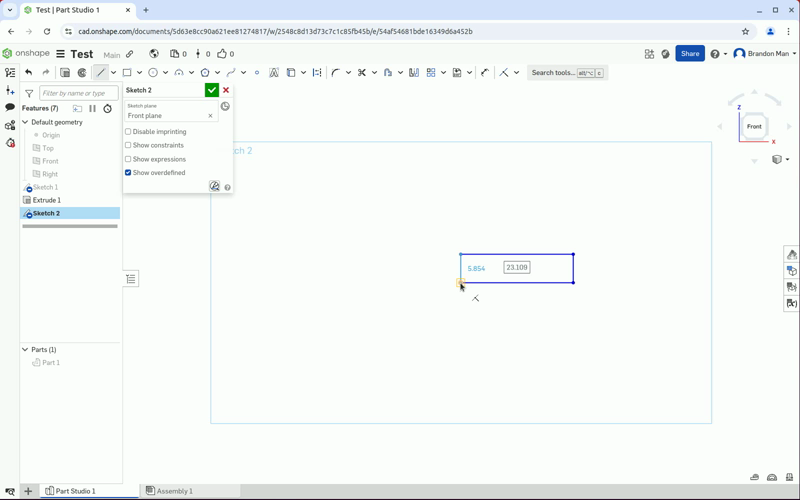
mouse_move(503, 261)
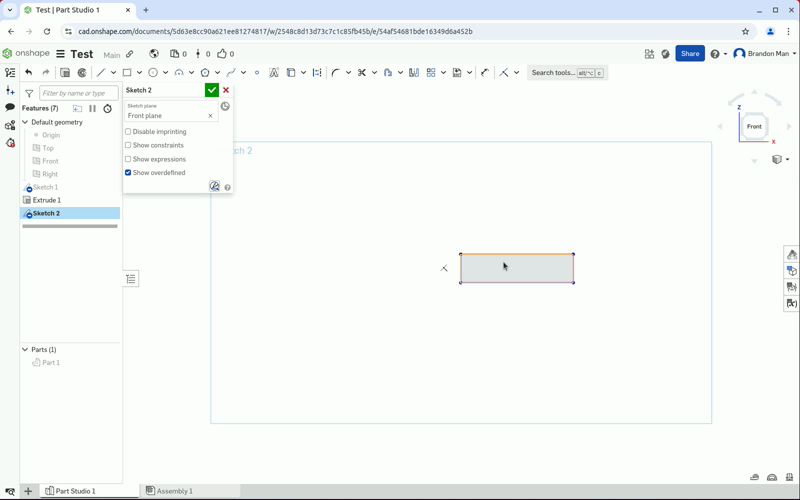
click(503, 261)
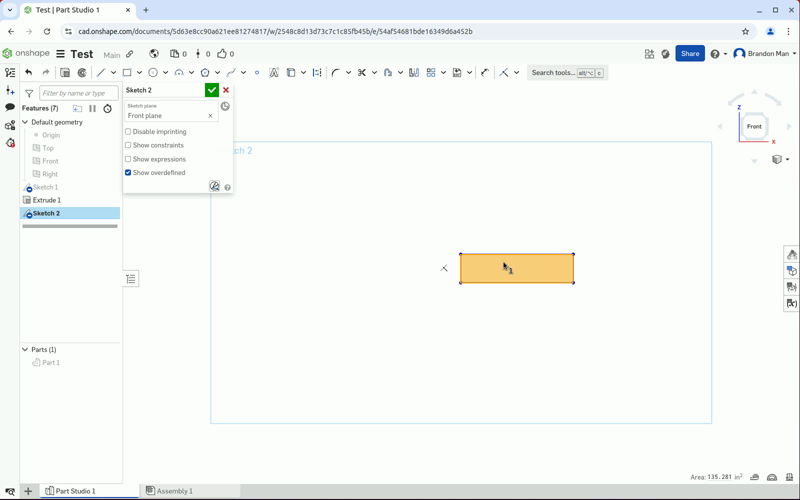
mouse_move(73, 352)
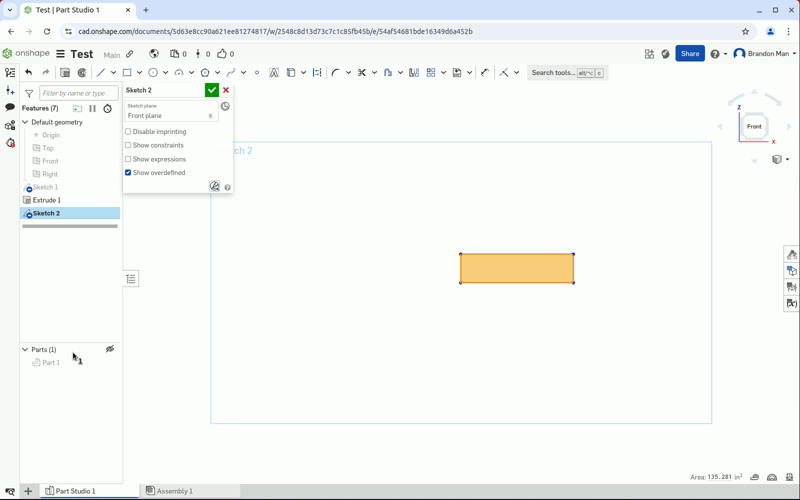
key(shift+y)
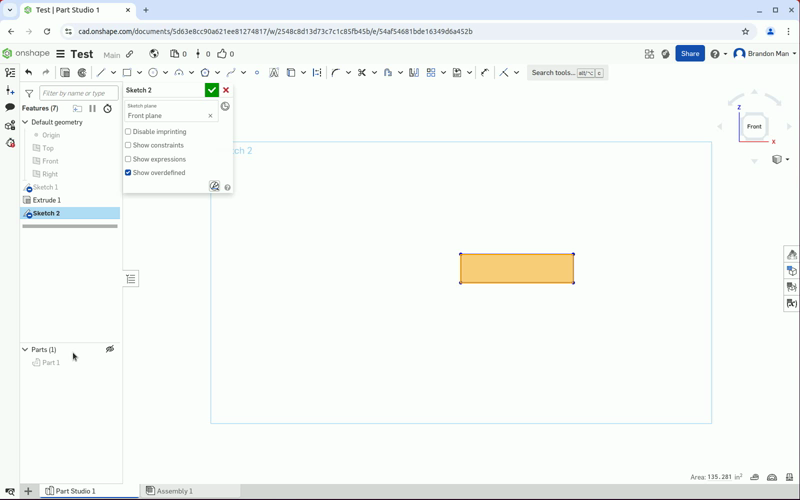
key(shift+e)
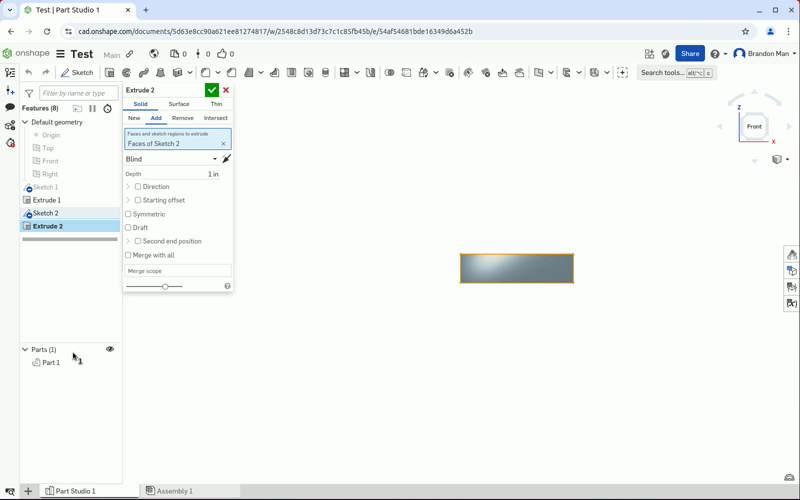
mouse_move(143, 106)
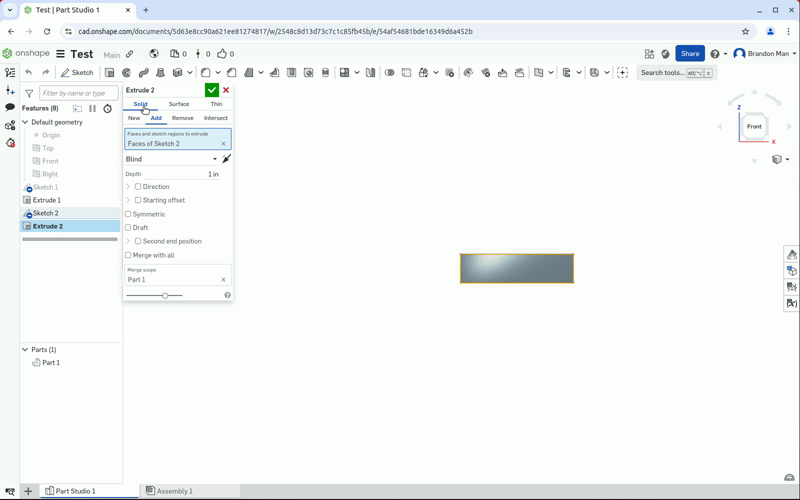
click(143, 106)
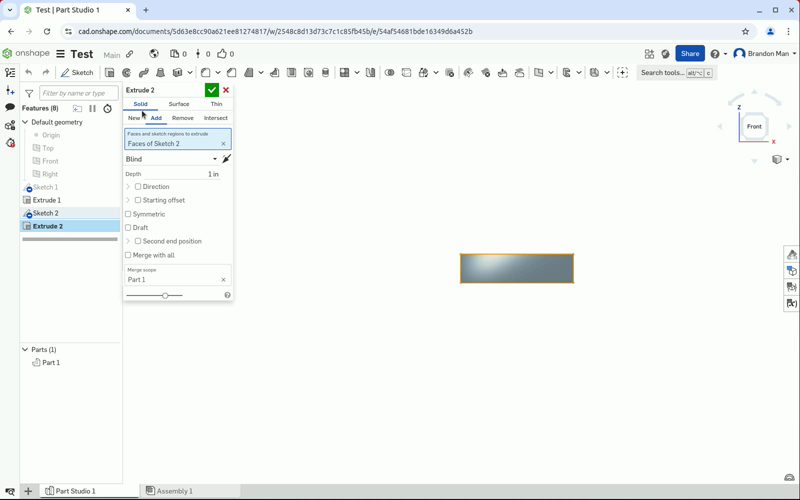
mouse_move(137, 120)
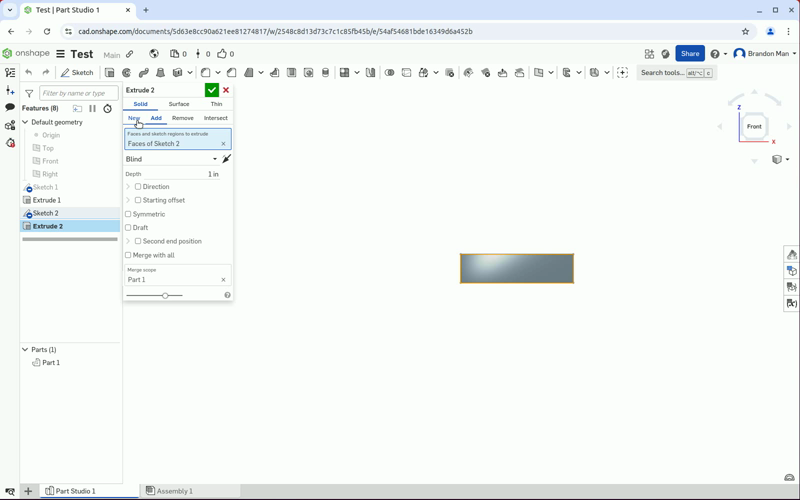
click(137, 120)
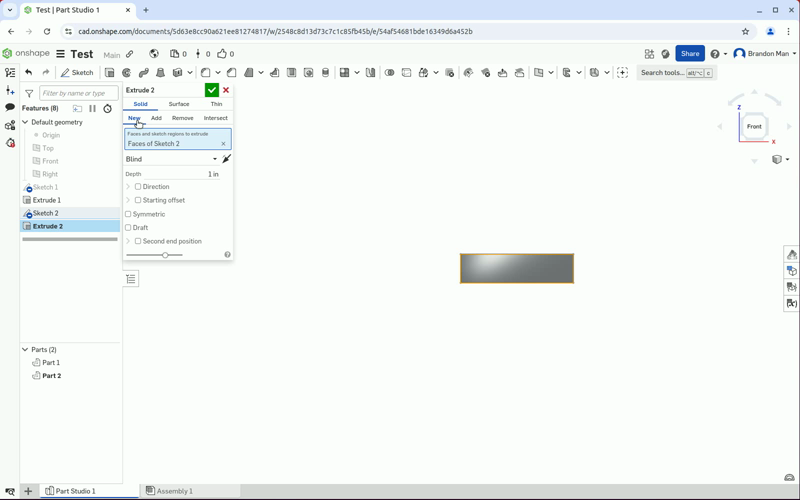
key(tab, 4)
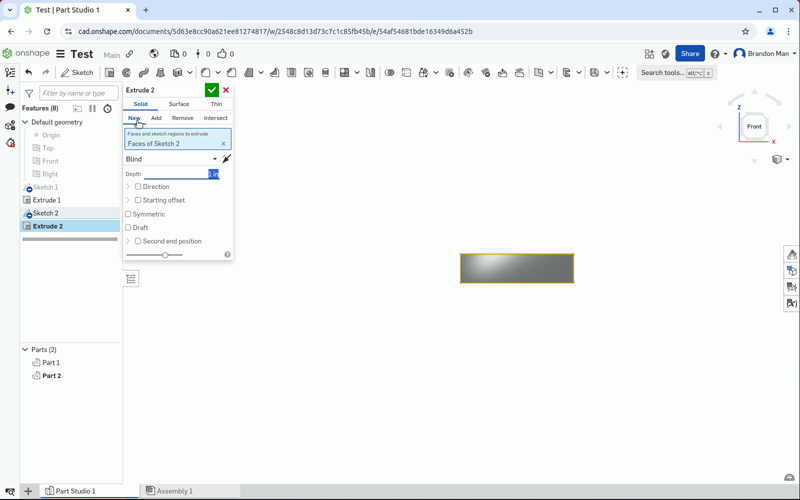
text(-23.108)
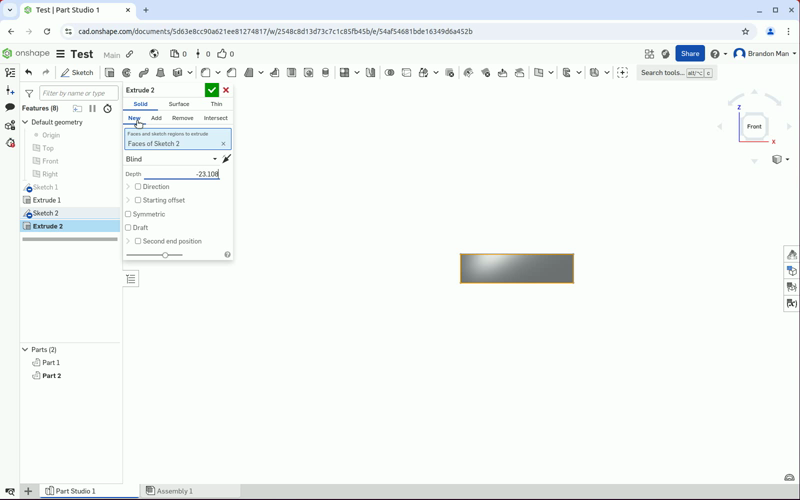
key(enter)
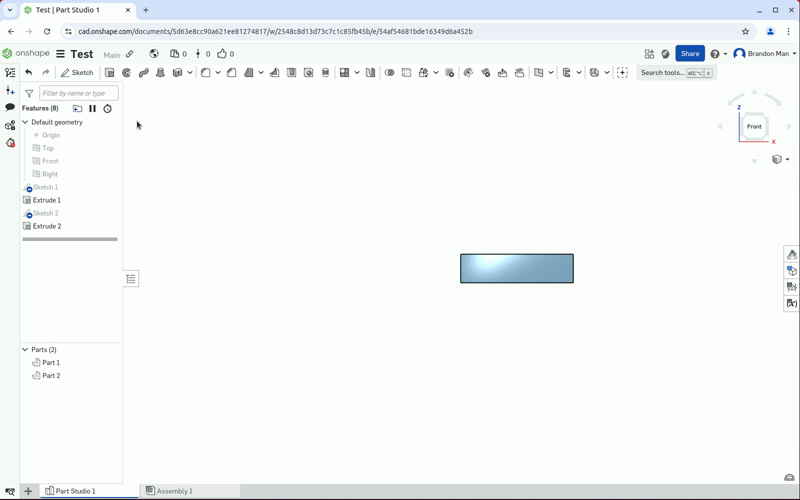
key(shift+h)
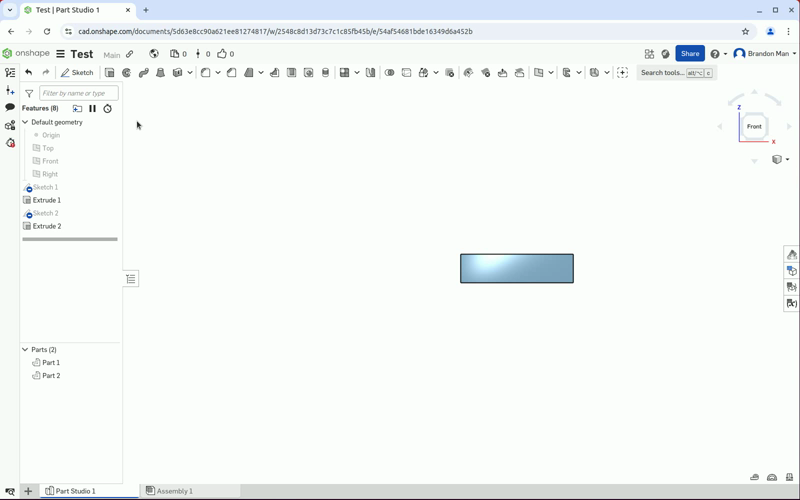
key(shift+h)
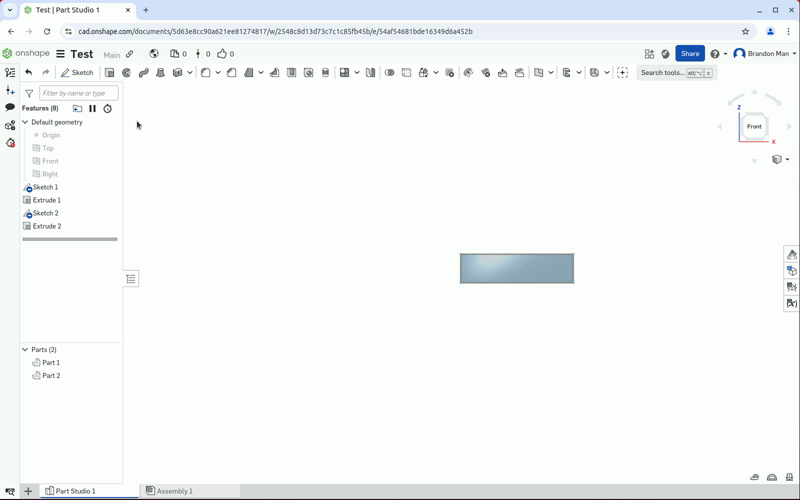
key(shift+7)
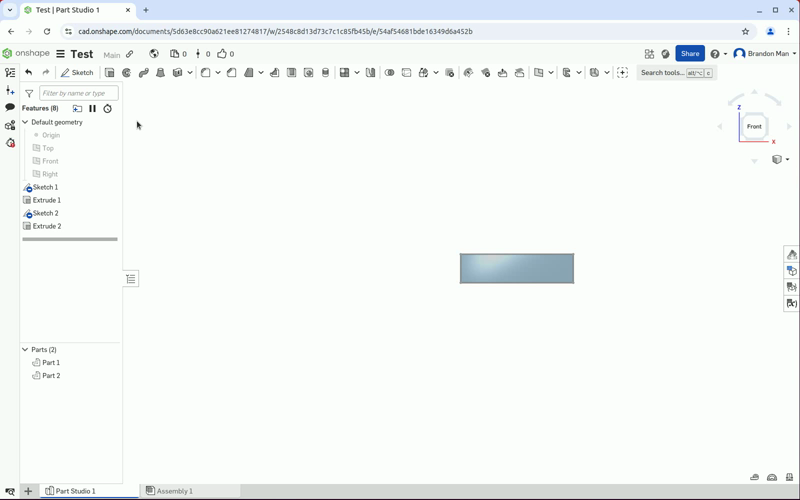
key(left, 2)
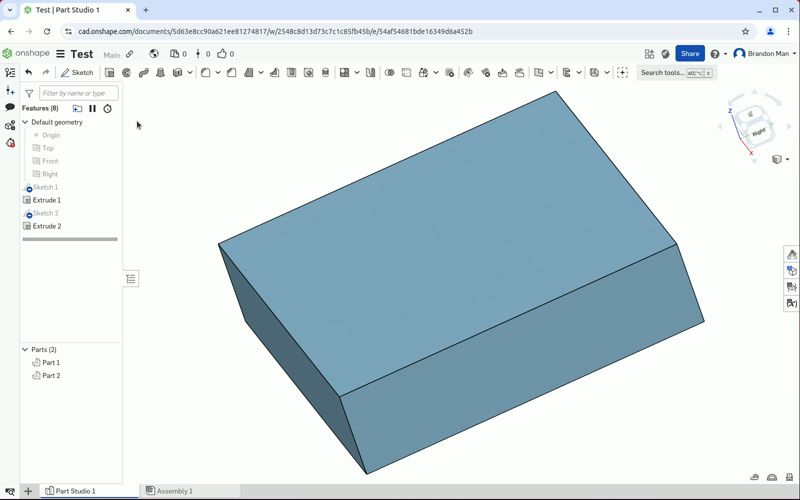
key(down, 2)
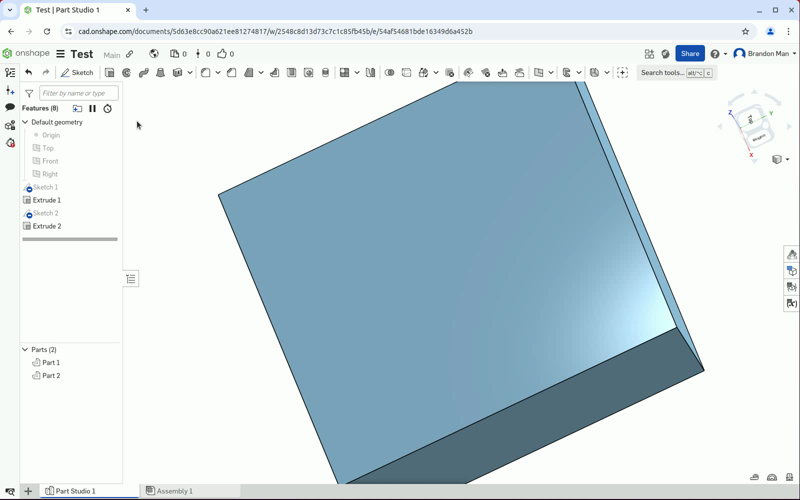
key(up, 2)
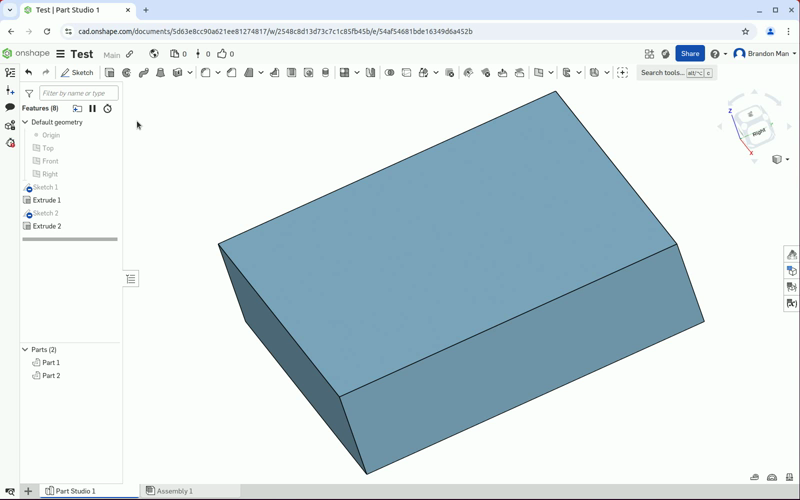
key(right, 2)
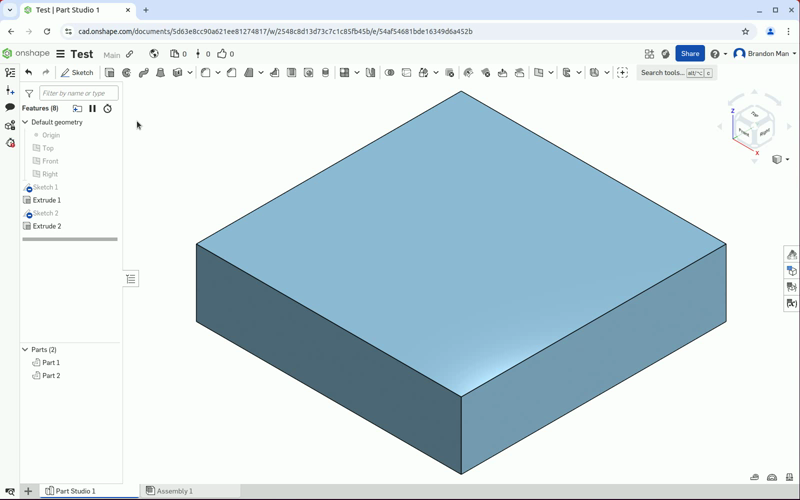
mouse_move(73, 189)
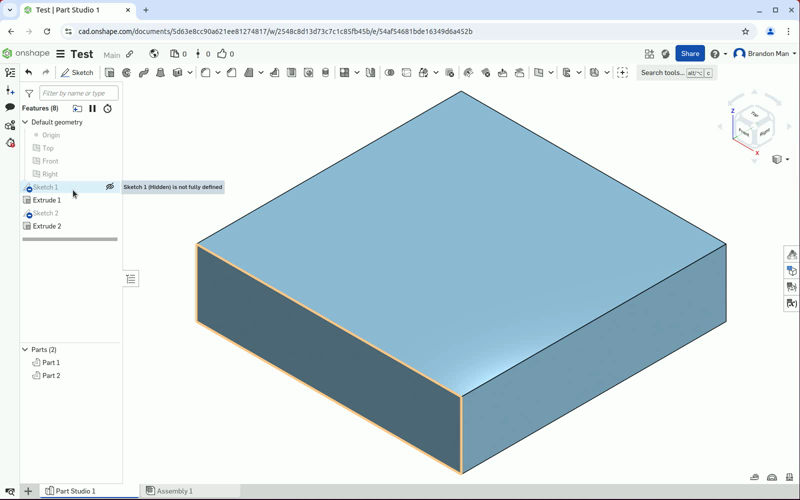
click(73, 189)